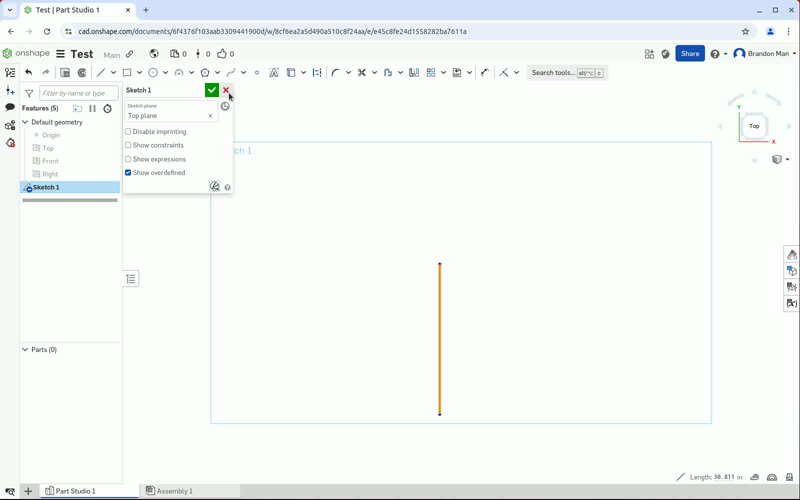
key(shift+h)
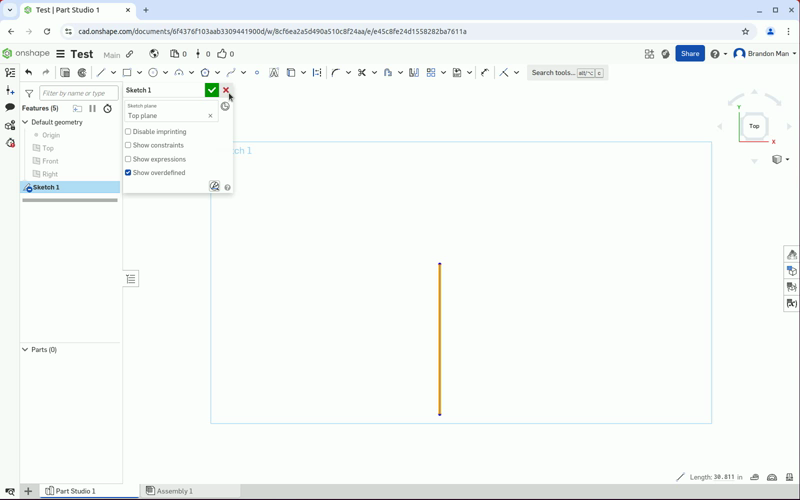
mouse_move(73, 352)
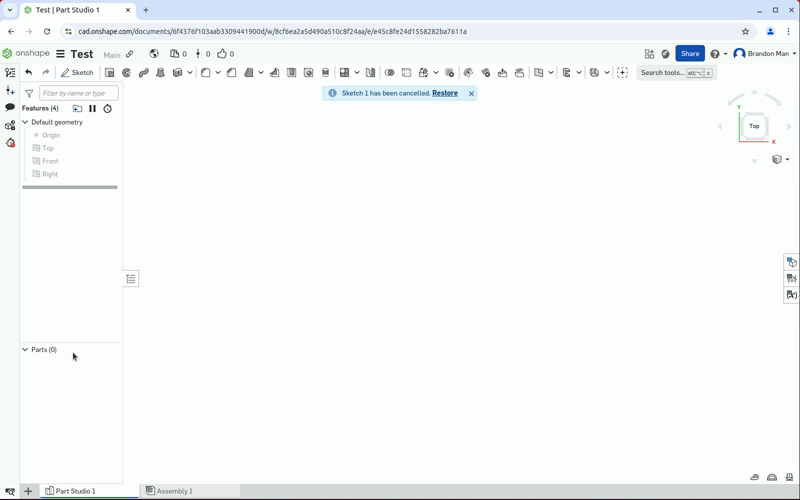
key(y)
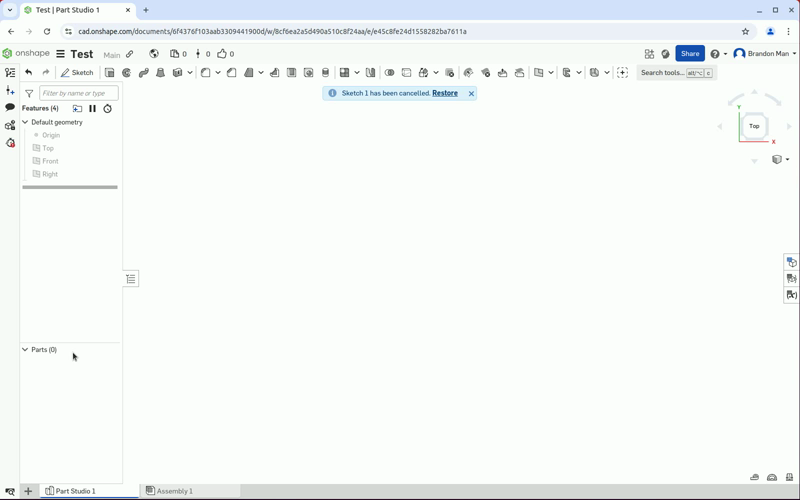
key(shift+p)
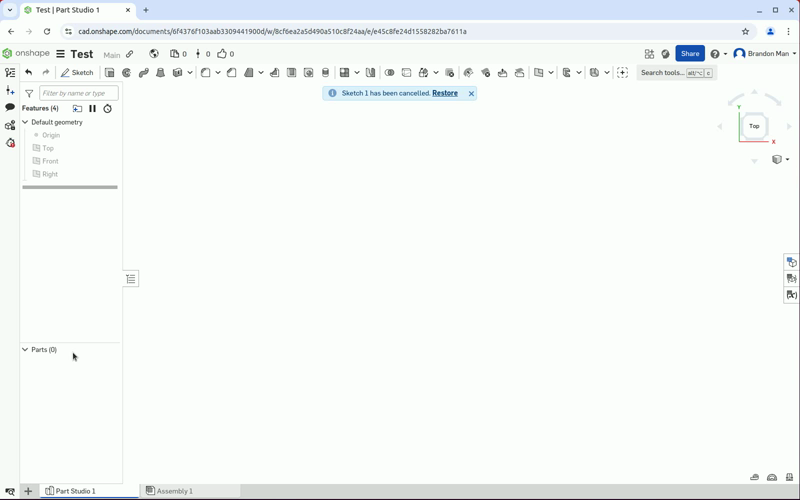
key(space)
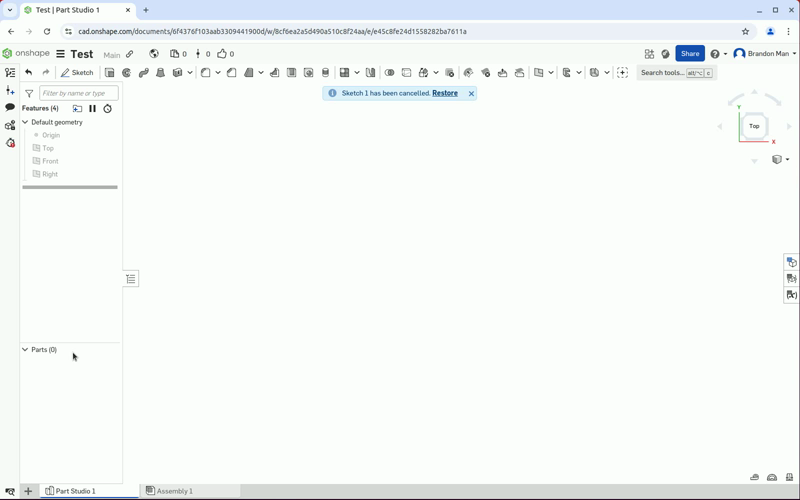
key_down(shift)
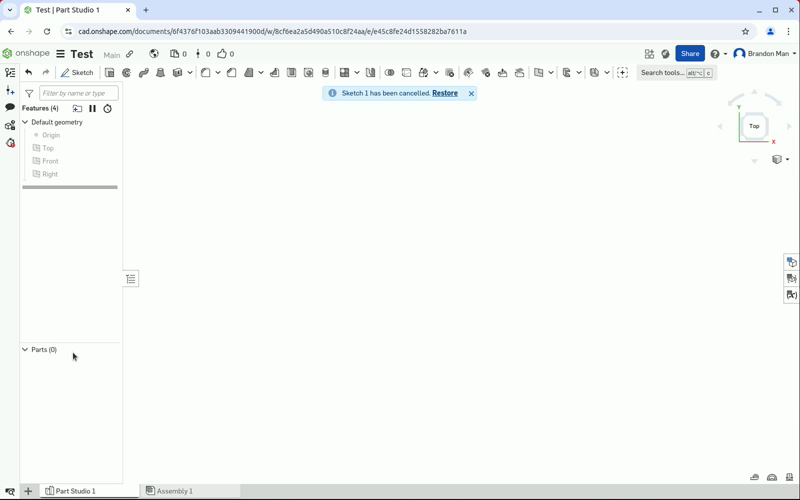
key(up)
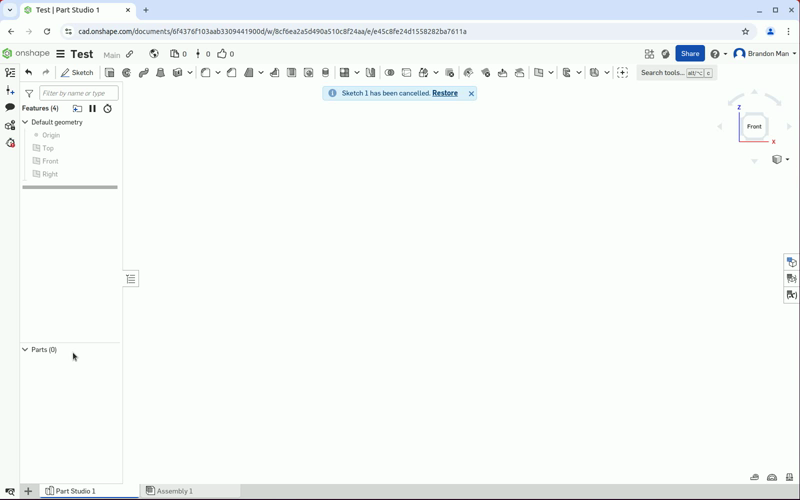
key_up(shift)
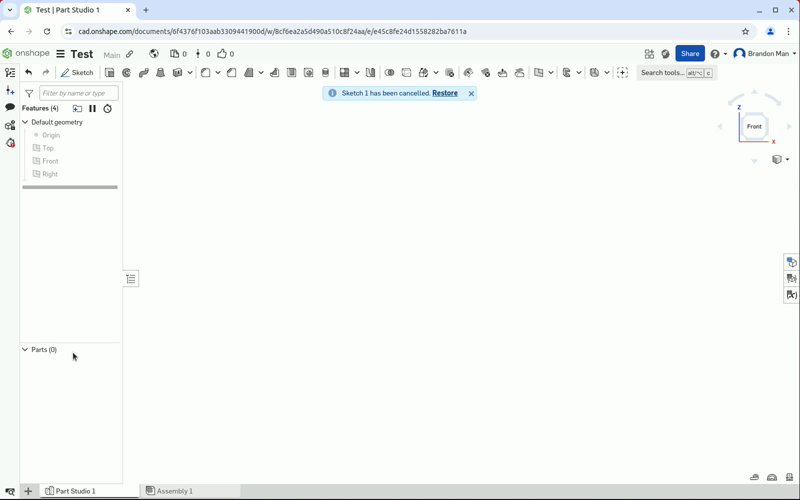
mouse_move(73, 352)
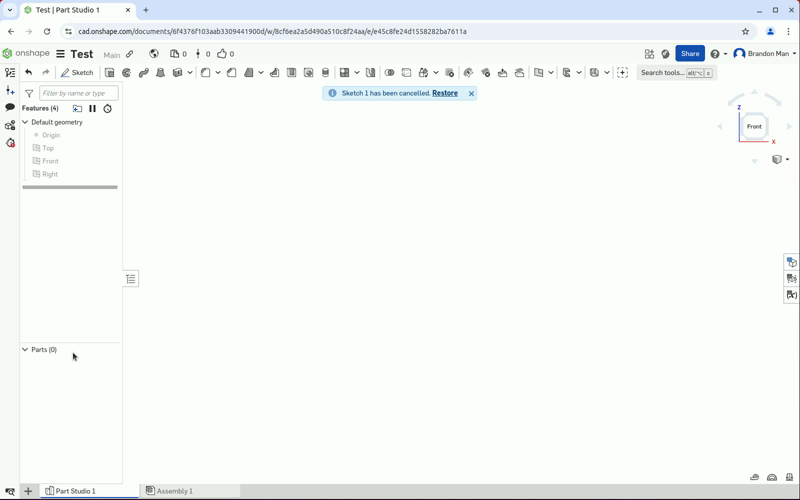
key(shift+y)
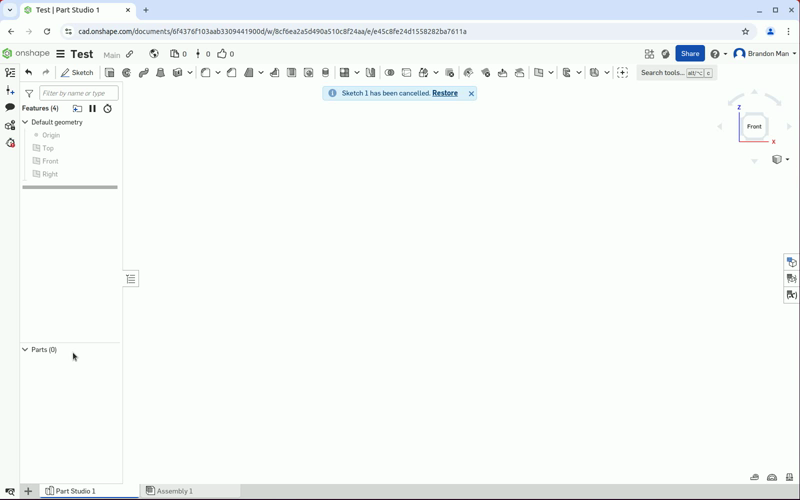
key(shift+s)
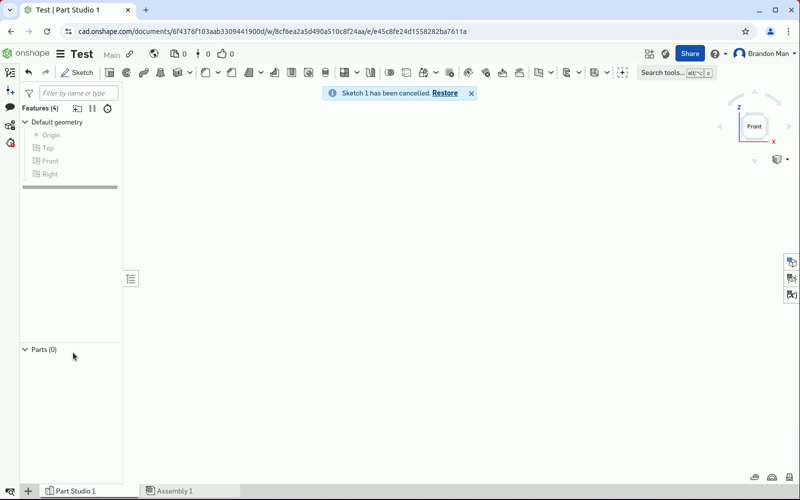
mouse_move(73, 163)
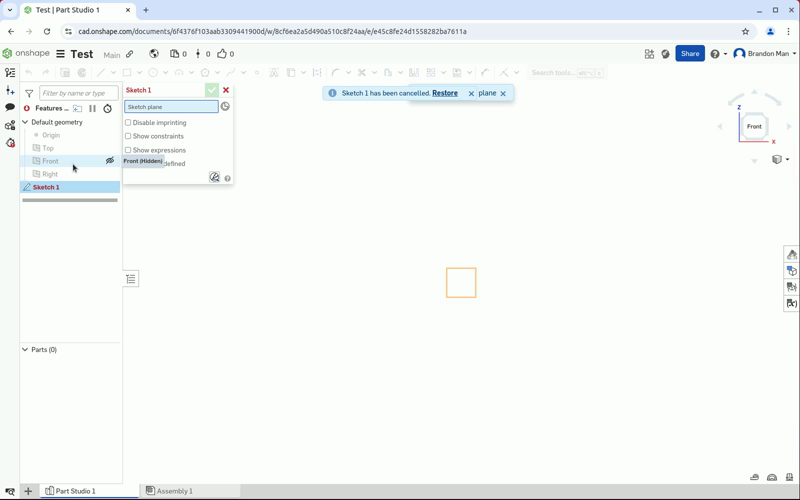
click(73, 163)
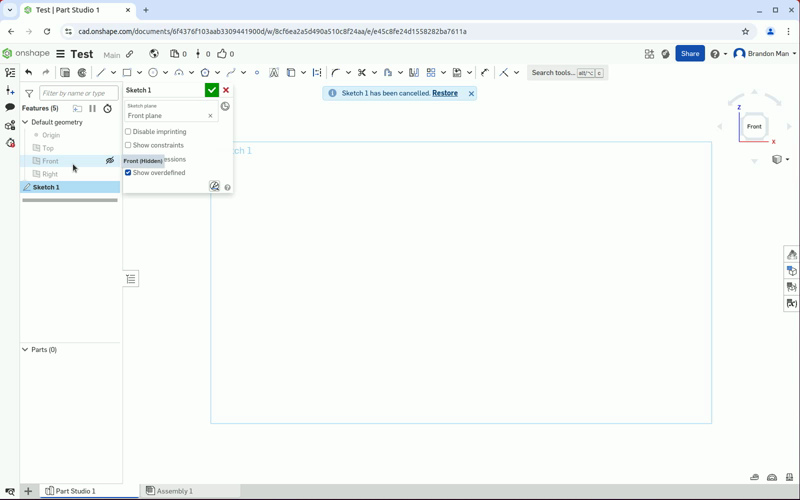
mouse_move(73, 352)
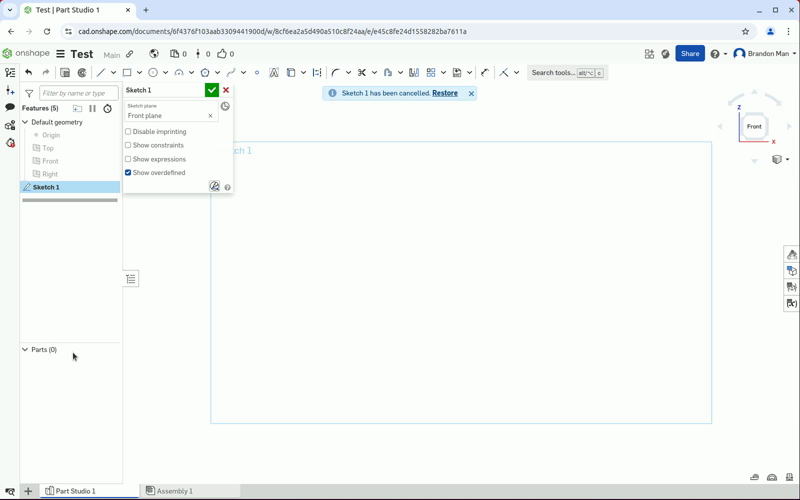
key(y)
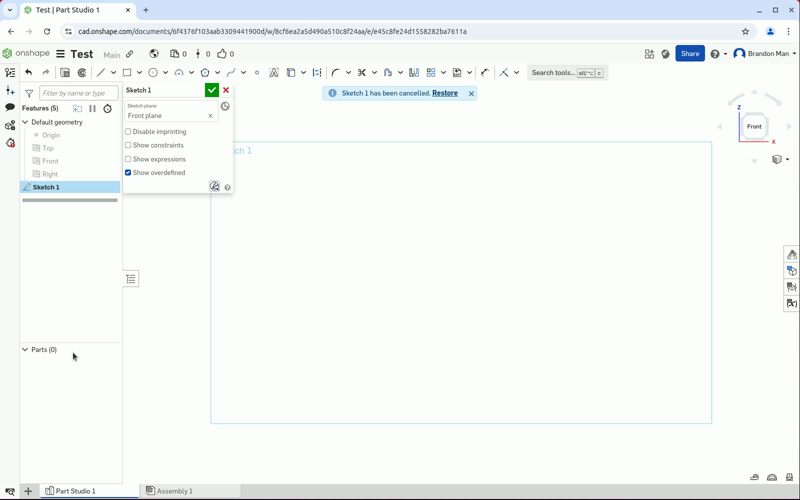
key(l)
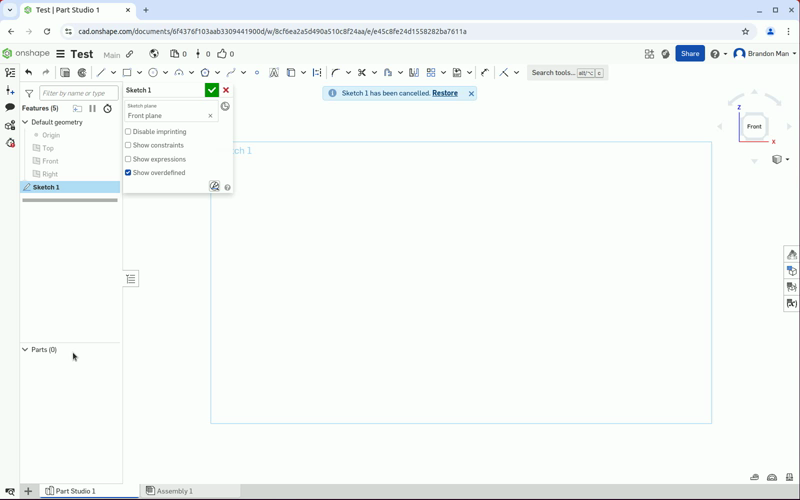
key_down(shift)
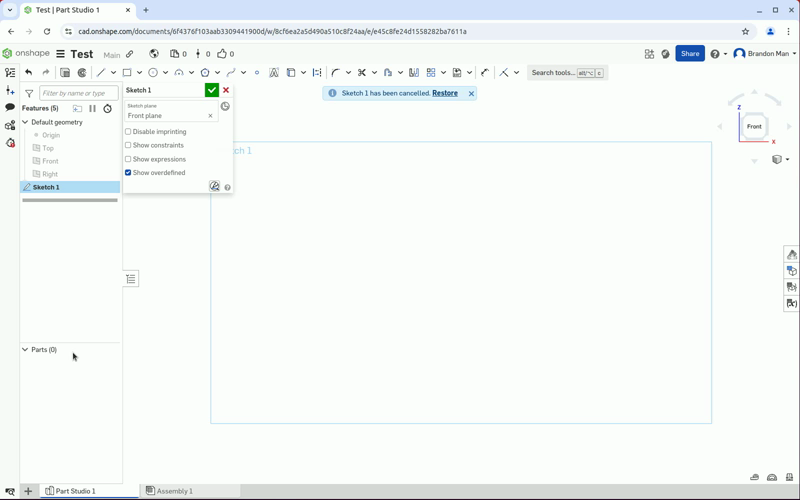
mouse_move(357, 395)
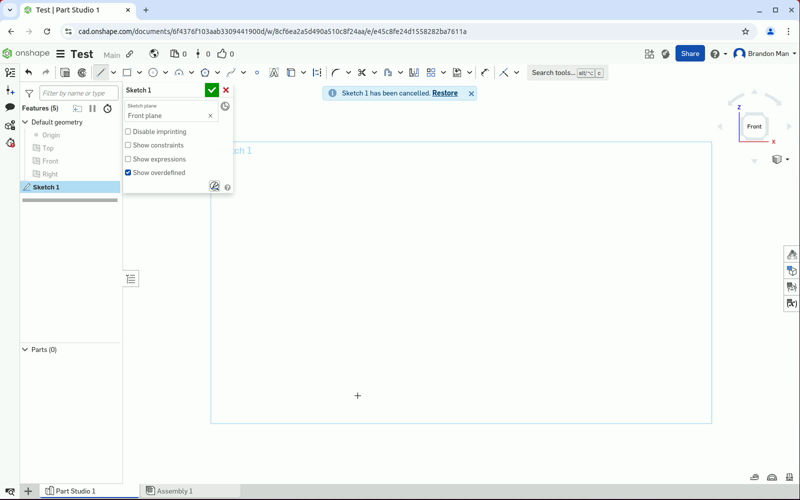
click(357, 395)
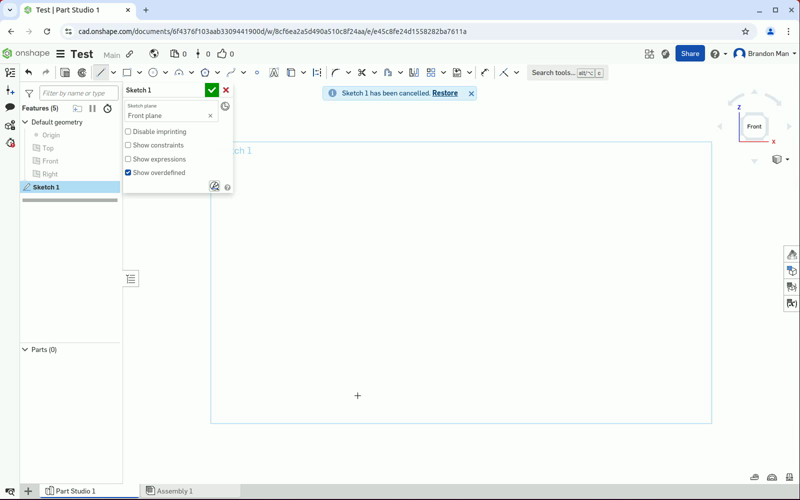
key_up(shift)
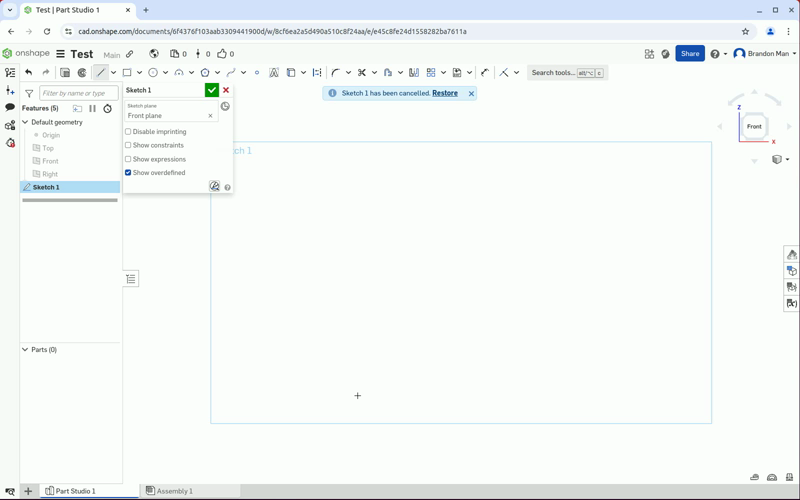
key_down(shift)
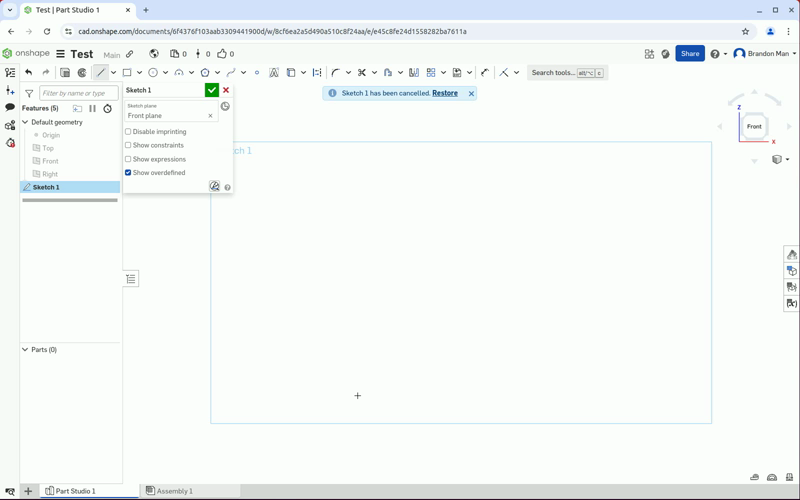
mouse_move(562, 395)
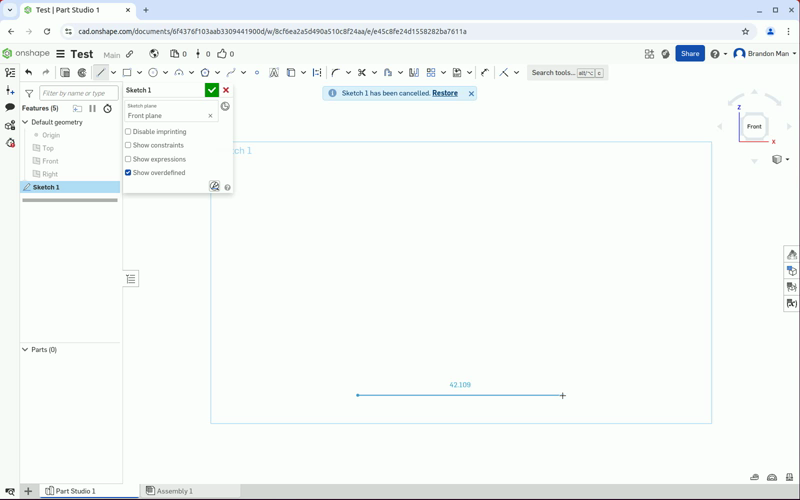
click(562, 395)
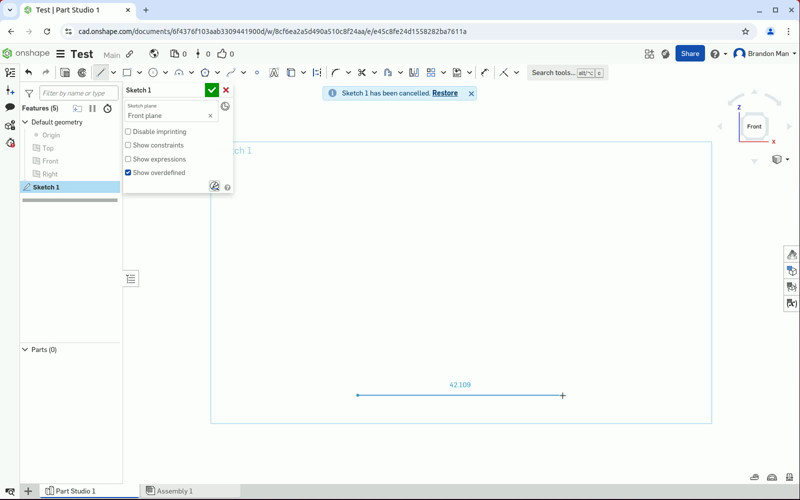
key_up(shift)
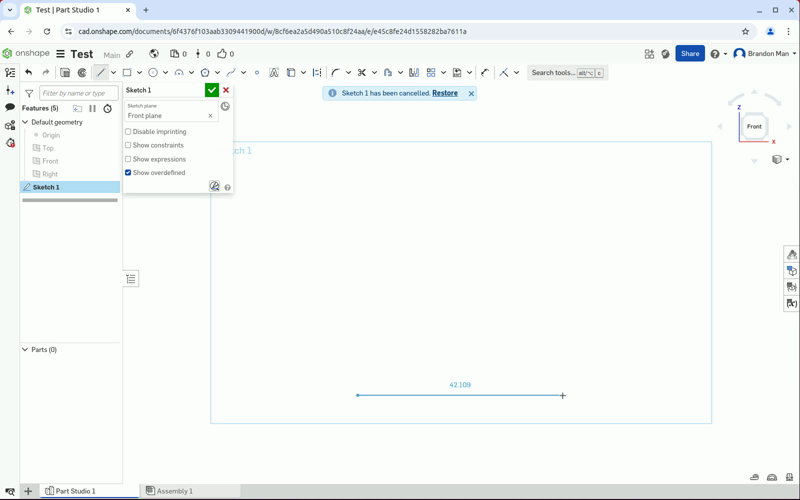
key_down(shift)
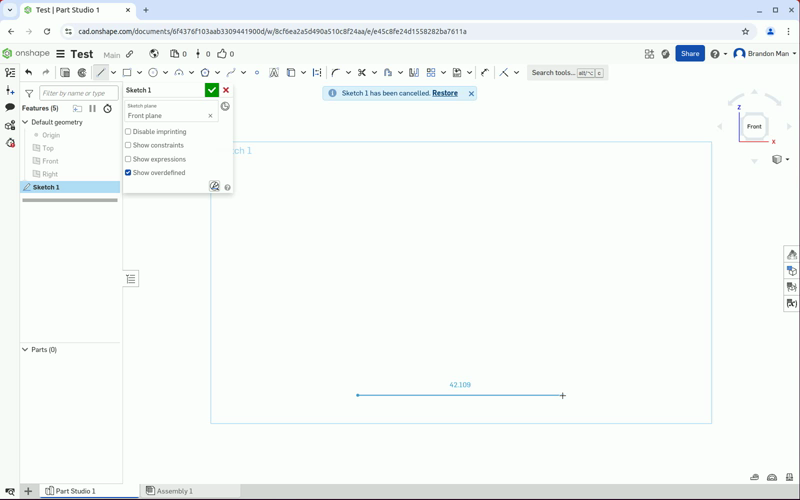
mouse_move(562, 171)
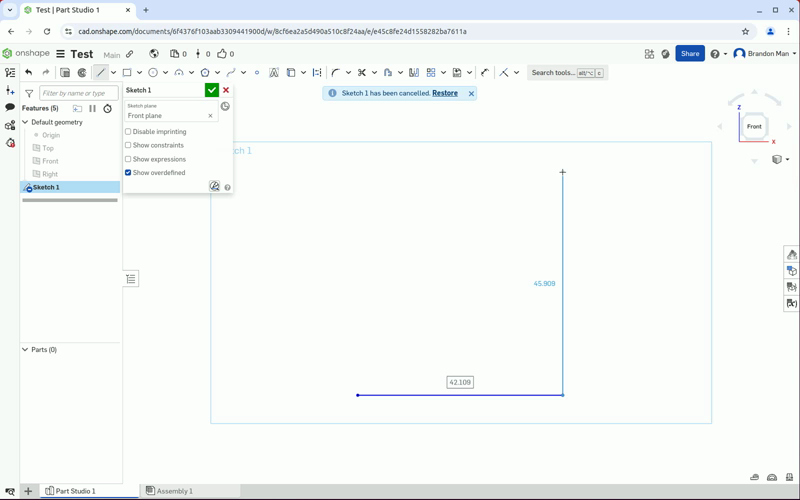
click(562, 171)
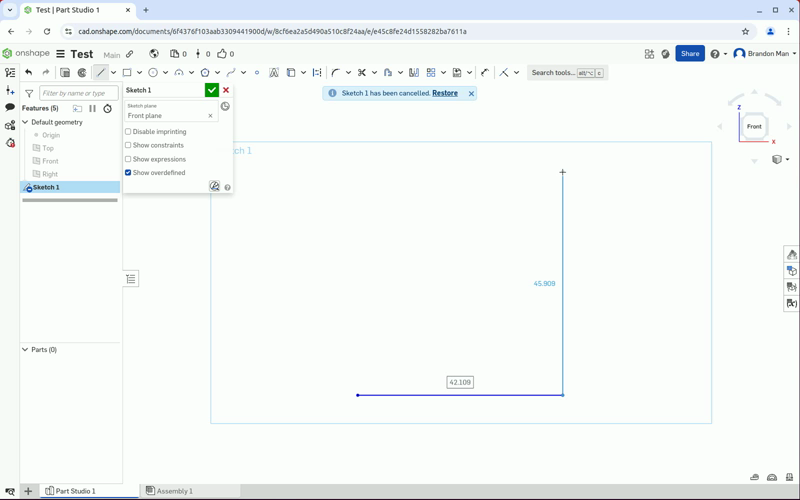
key_up(shift)
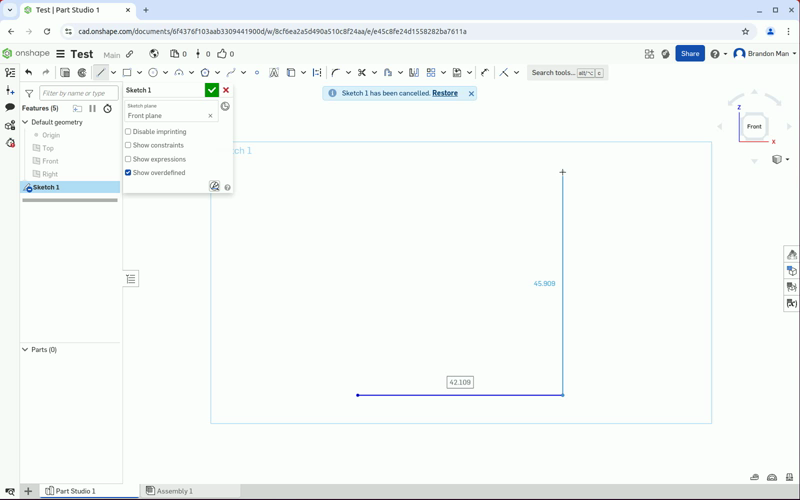
key_down(shift)
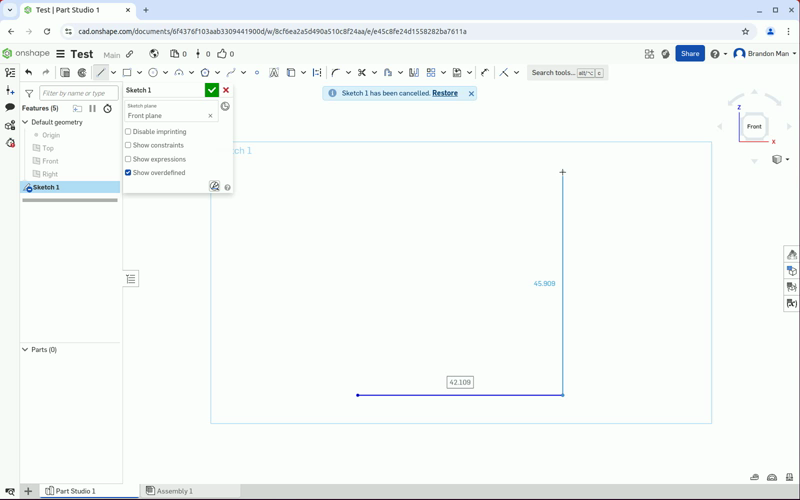
mouse_move(357, 171)
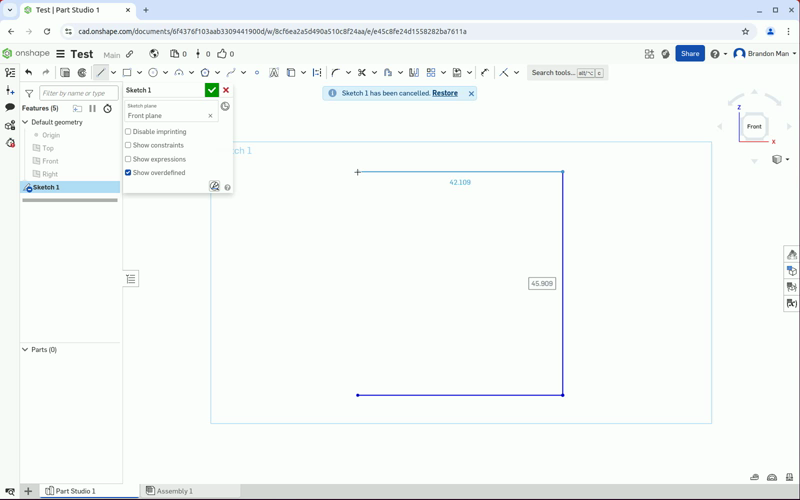
click(357, 171)
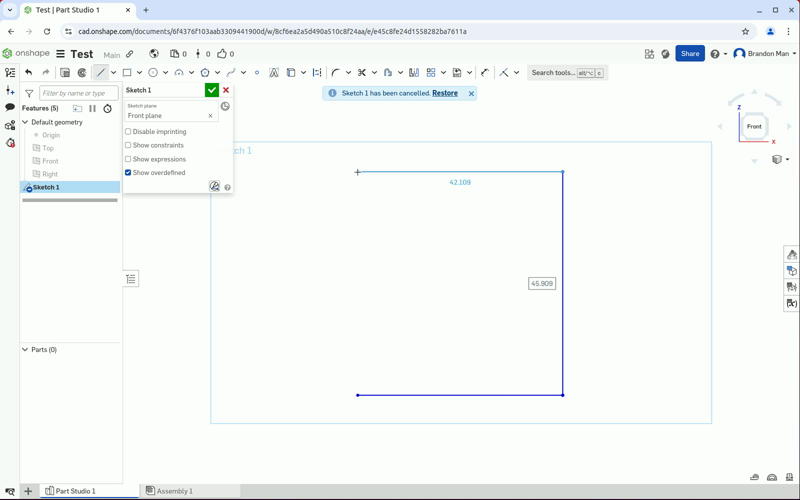
key_up(shift)
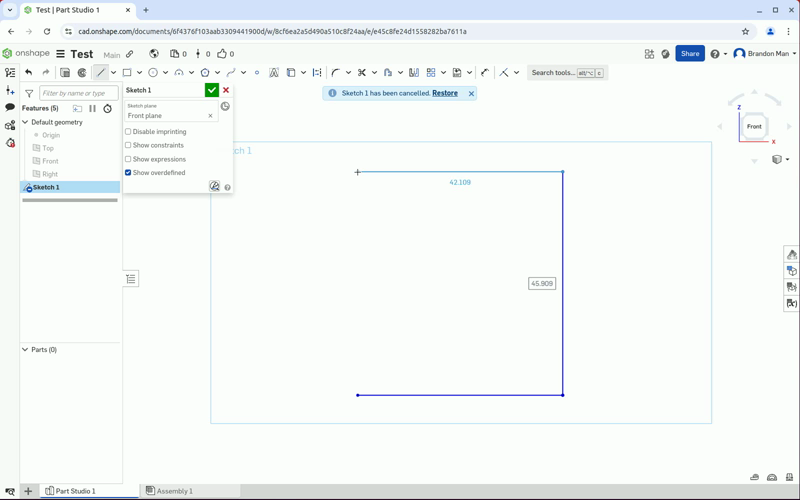
key_down(shift)
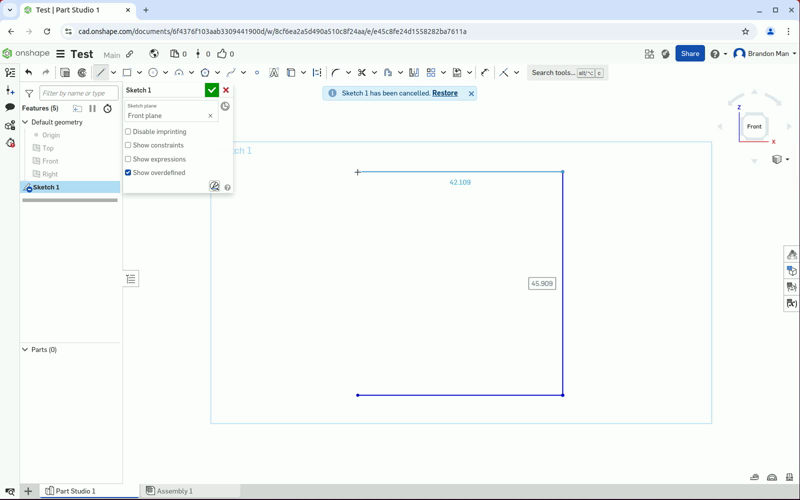
mouse_move(357, 395)
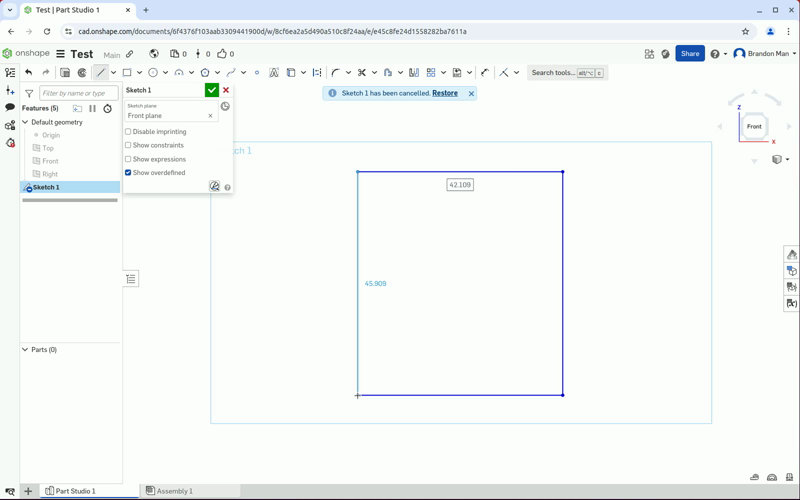
key_up(shift)
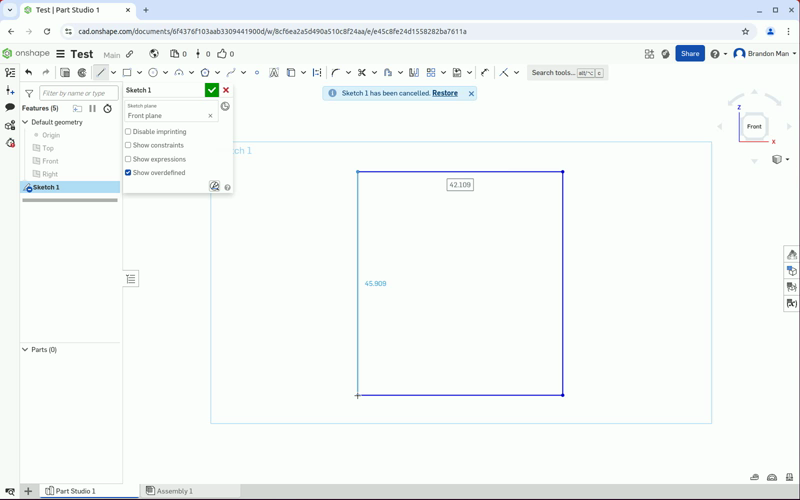
click(357, 395)
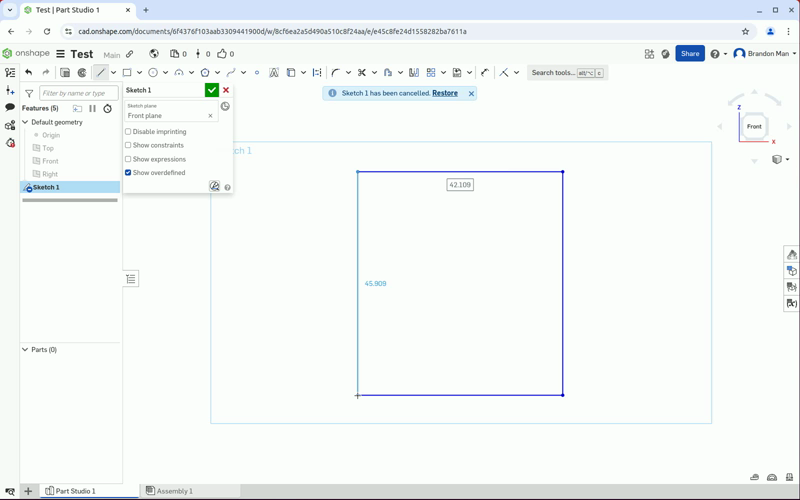
key(esc)
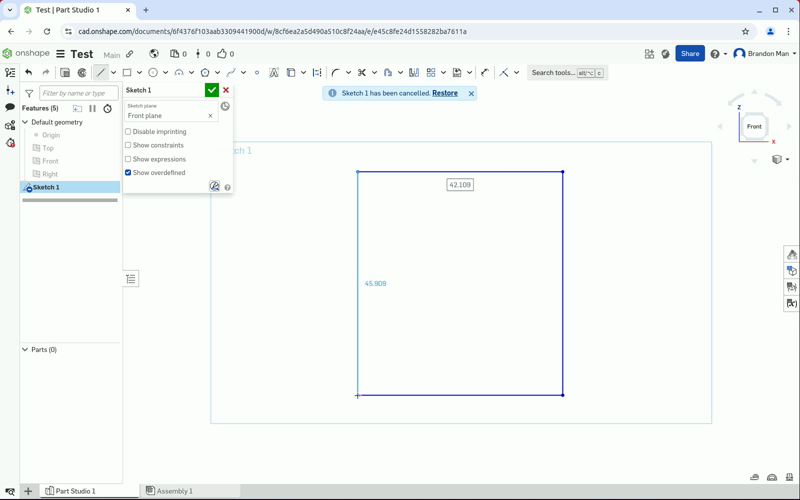
mouse_move(451, 253)
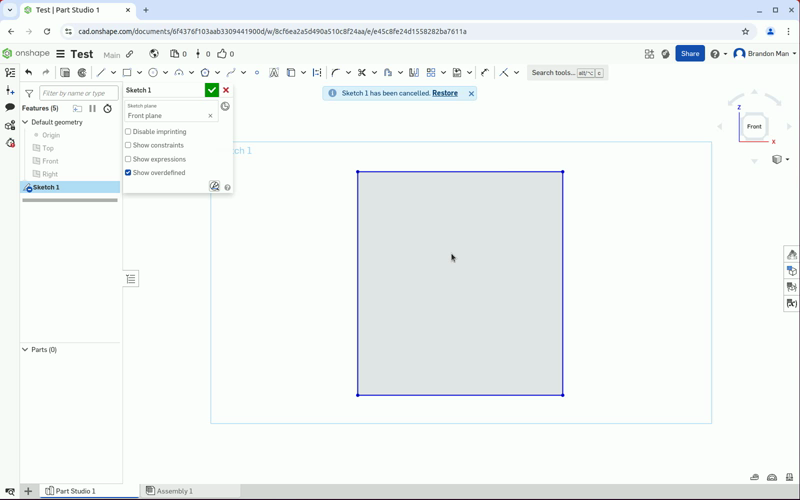
click(451, 253)
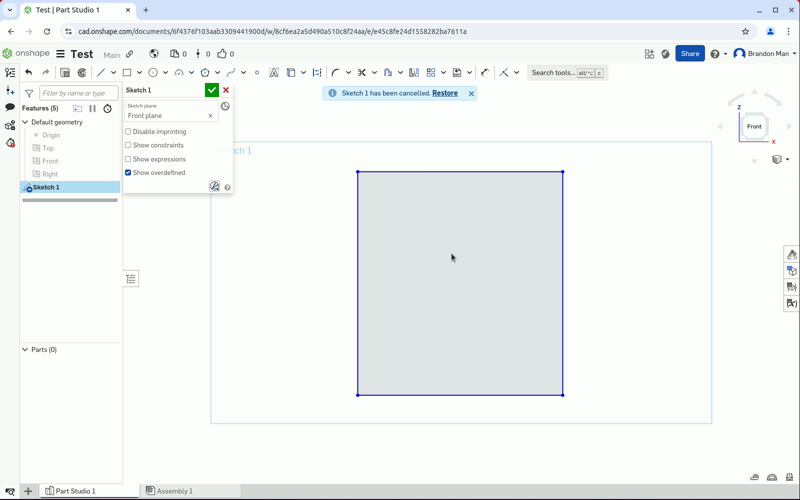
mouse_move(73, 352)
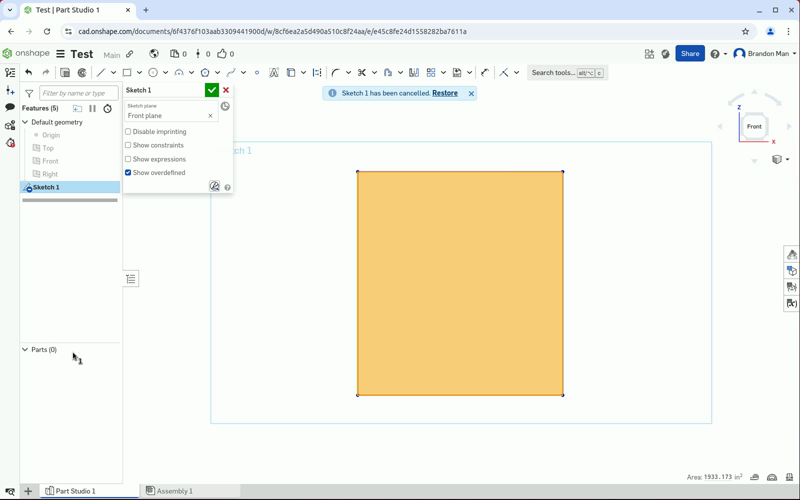
key(shift+y)
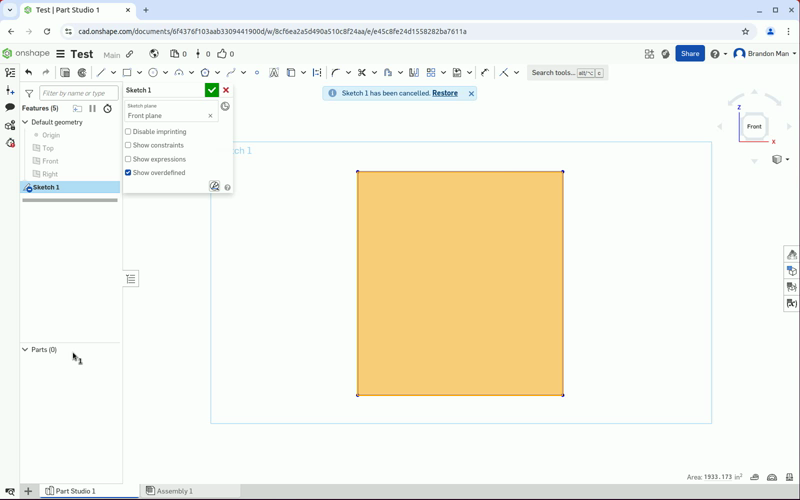
key(shift+e)
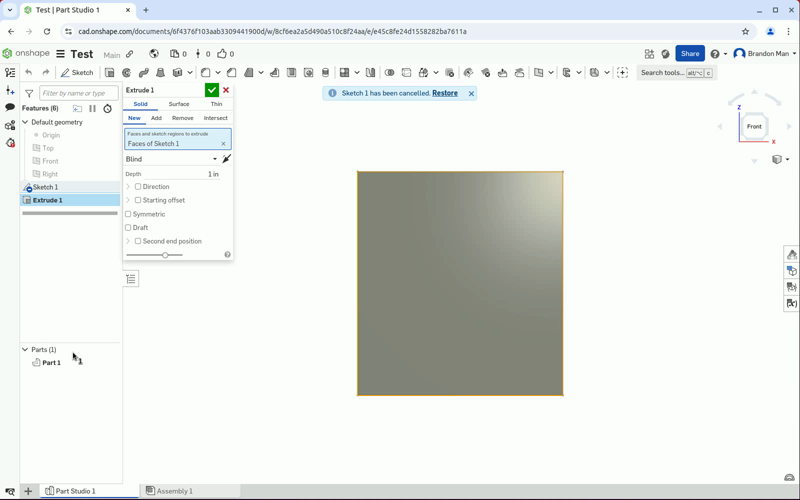
mouse_move(143, 106)
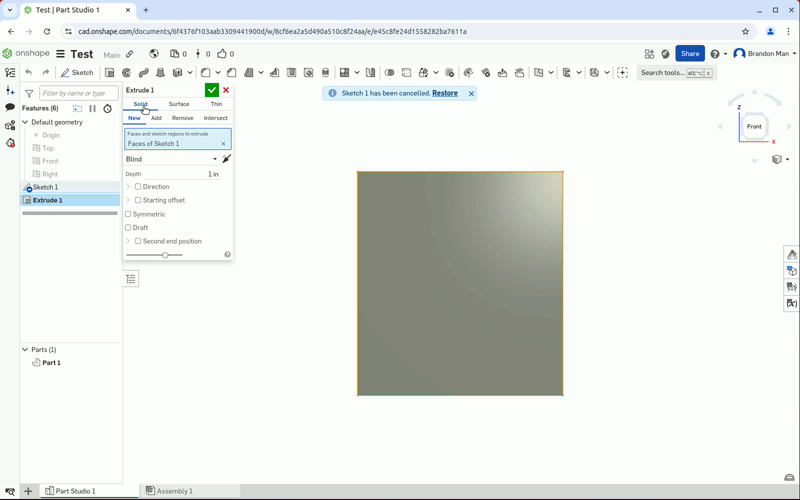
click(143, 106)
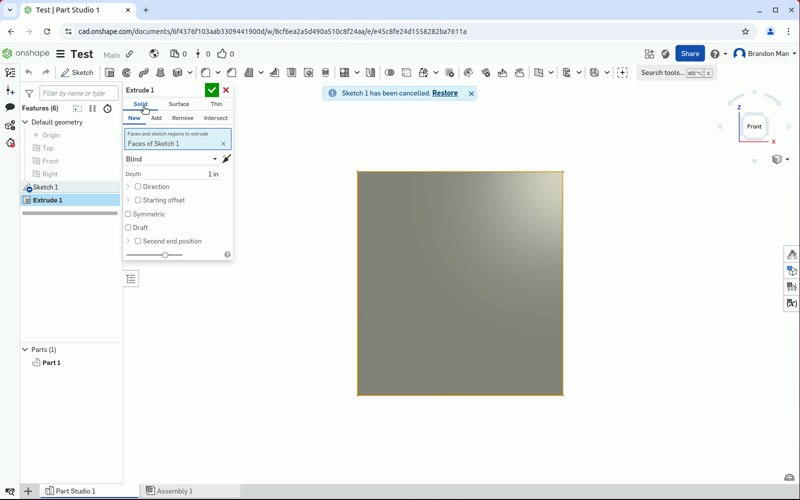
mouse_move(137, 120)
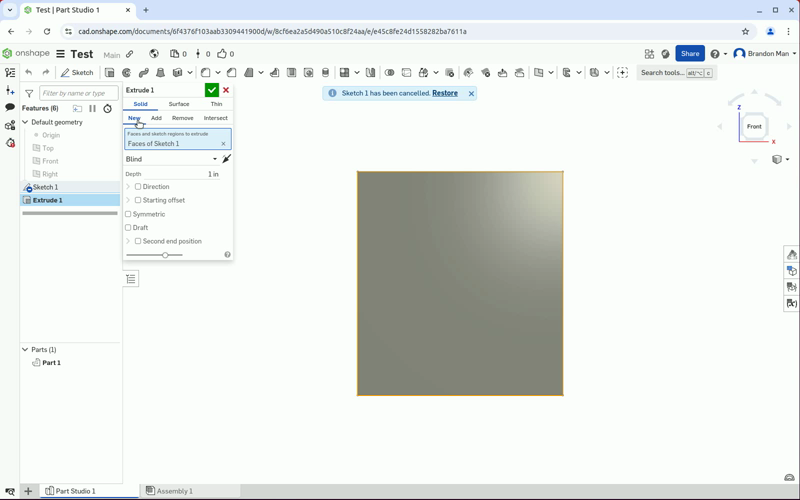
click(137, 120)
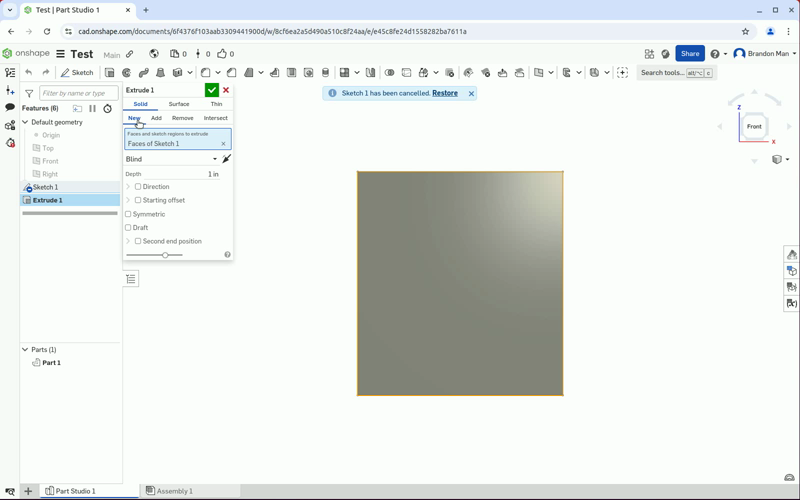
key(tab, 4)
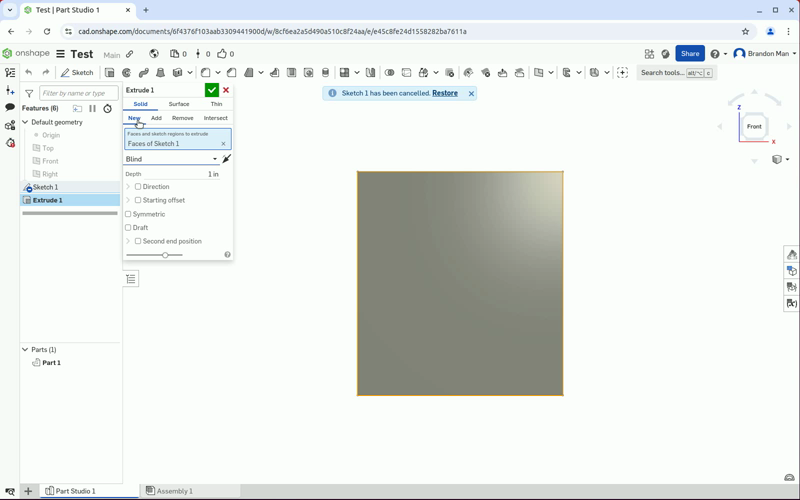
text(4.574)
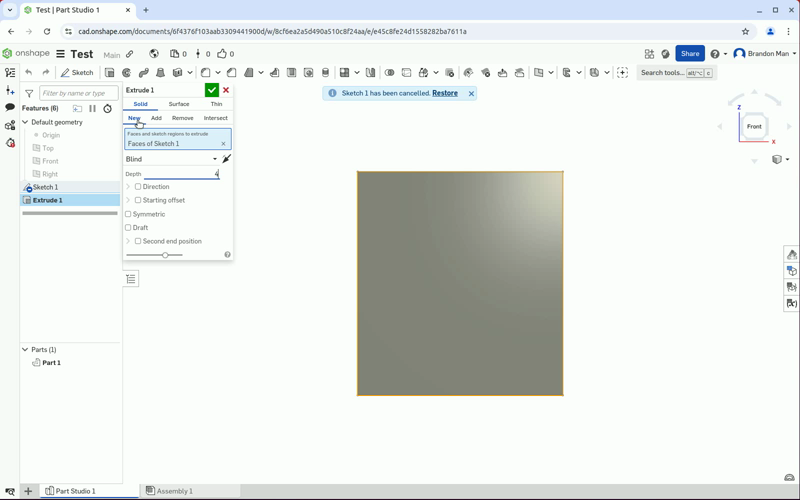
key(enter)
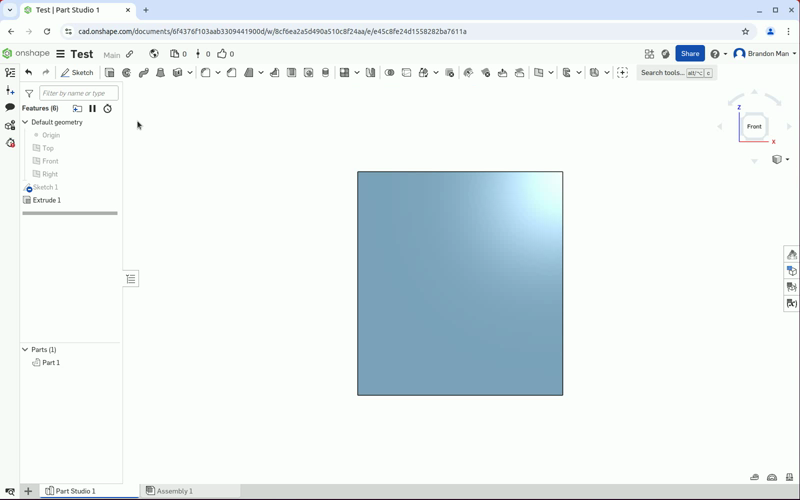
key(shift+h)
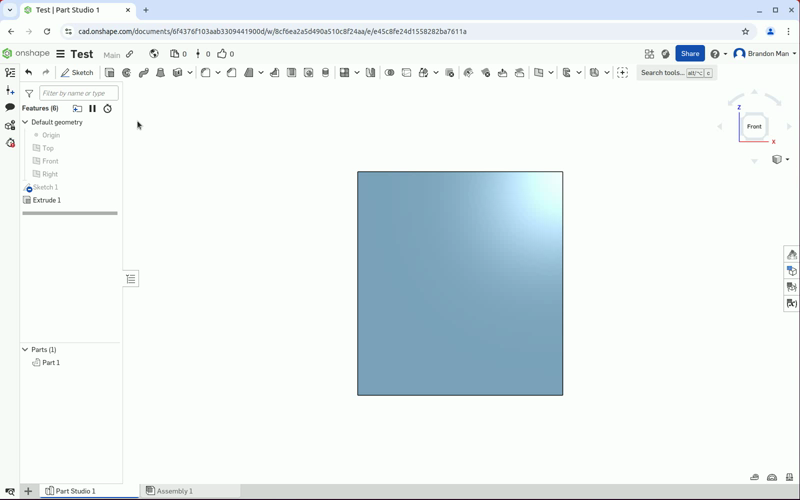
key(shift+h)
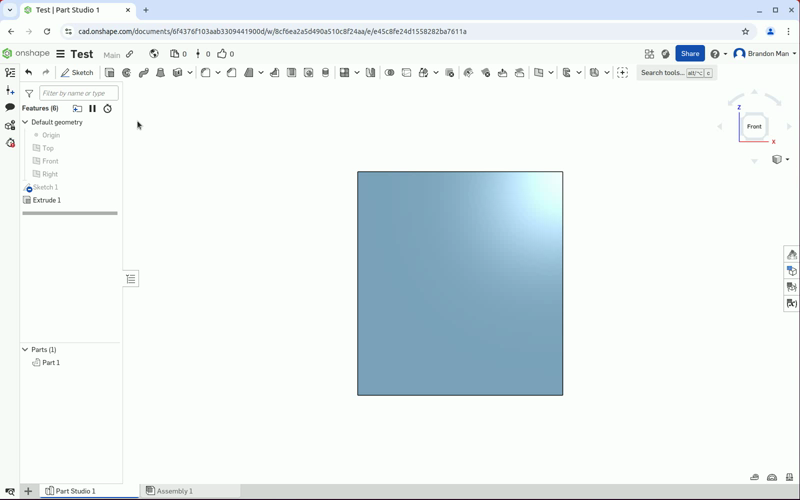
mouse_move(73, 189)
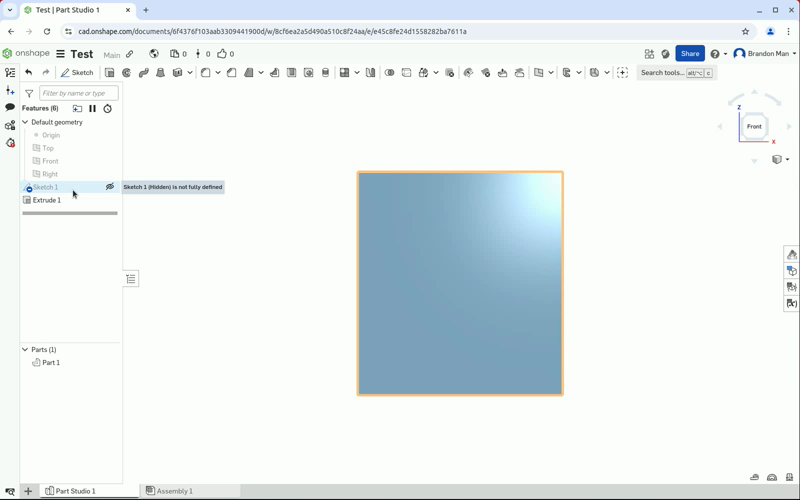
click(73, 189)
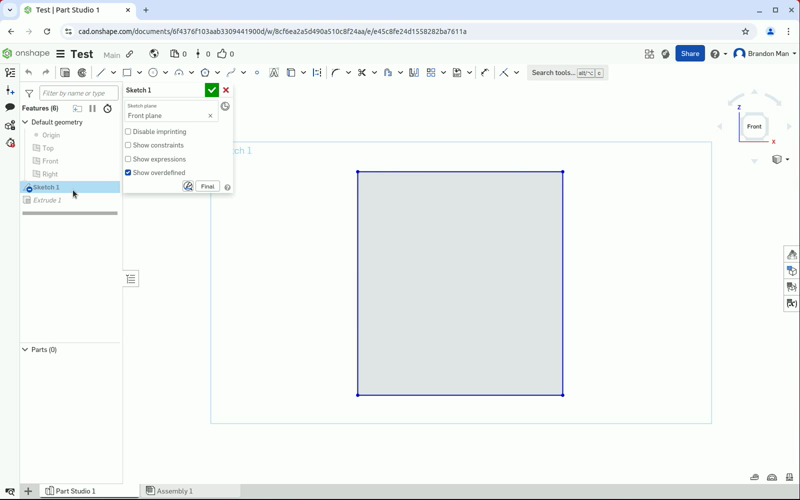
mouse_move(229, 92)
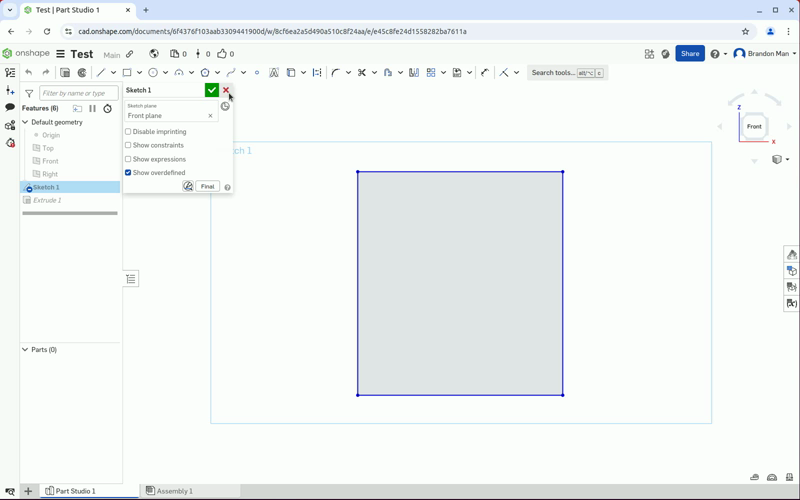
click(229, 92)
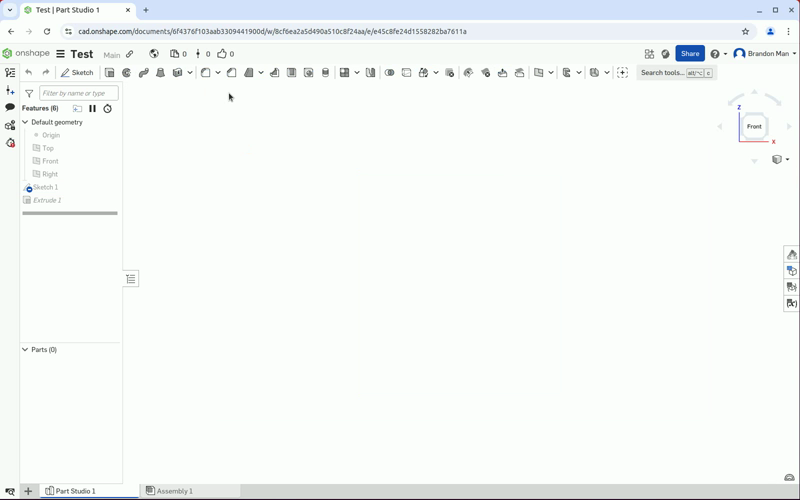
mouse_move(541, 75)
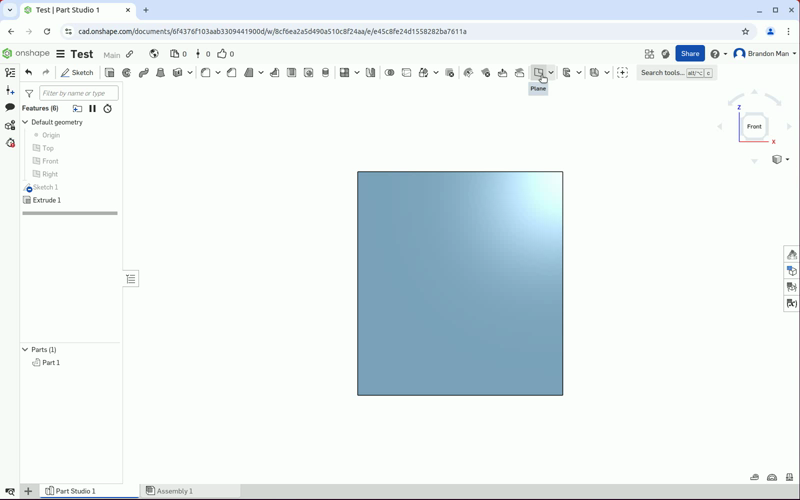
click(541, 75)
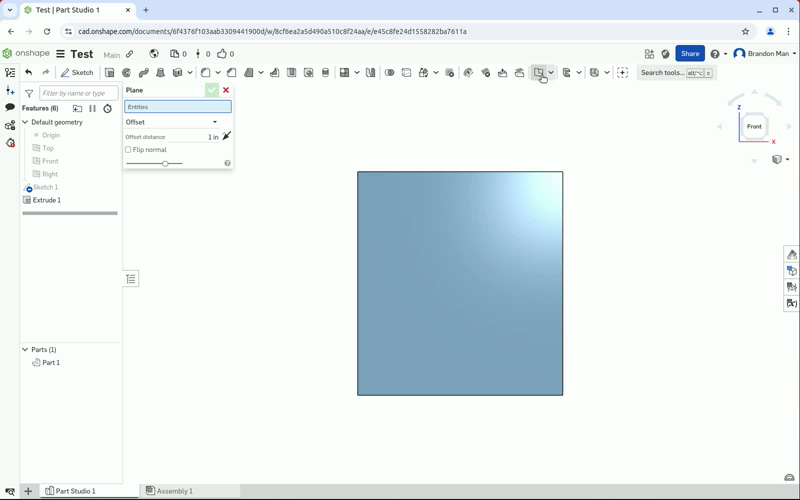
mouse_move(73, 163)
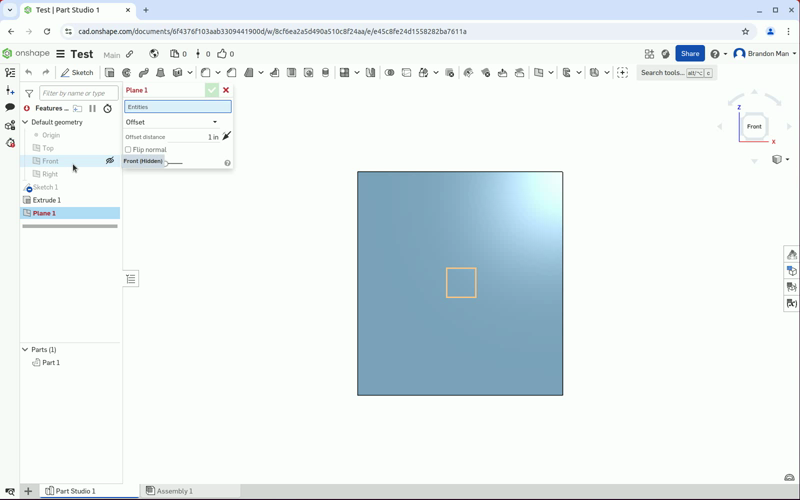
click(73, 163)
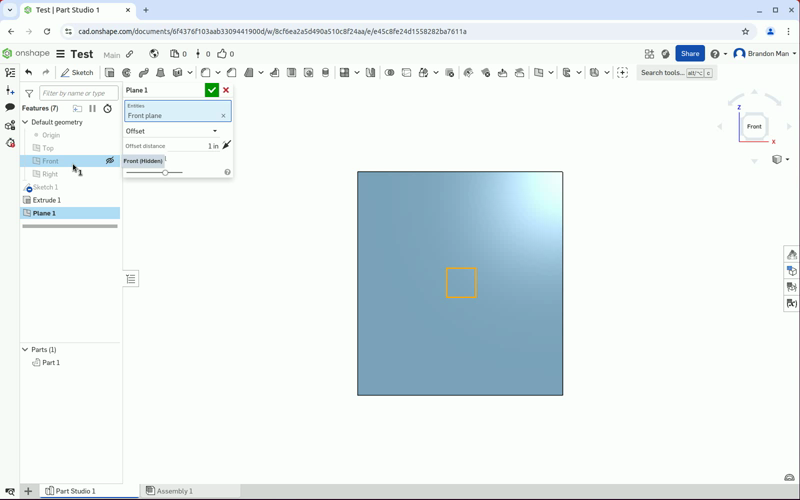
key(tab, 2)
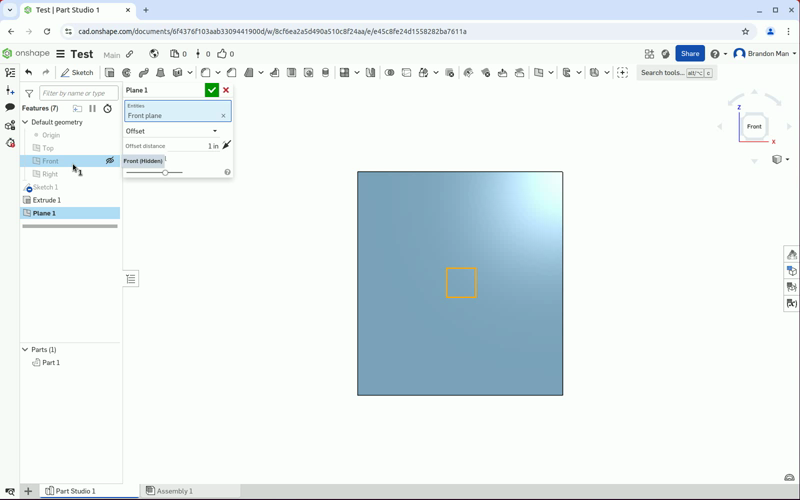
text(4.56)
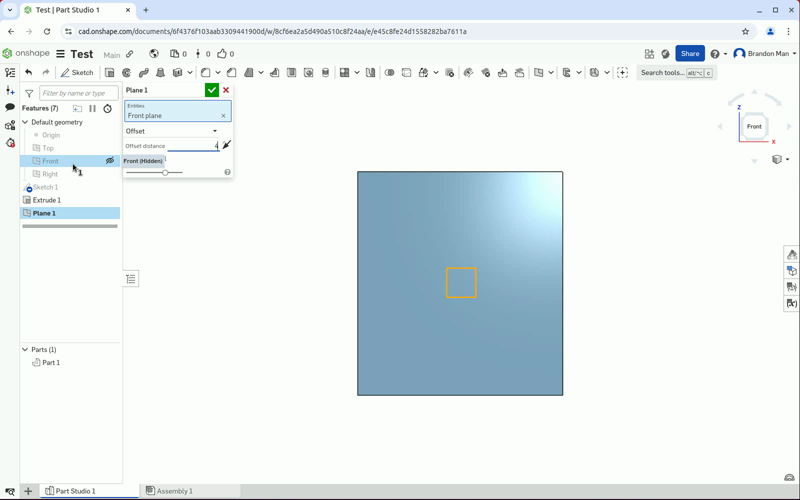
key(enter, 2)
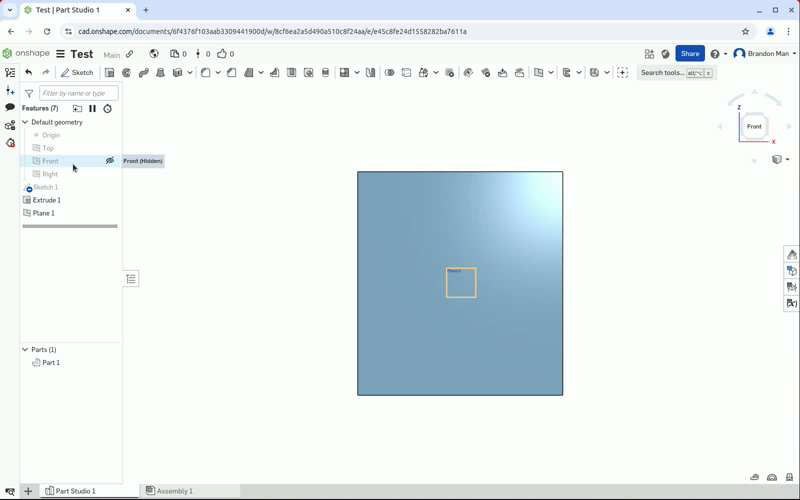
key(shift+s)
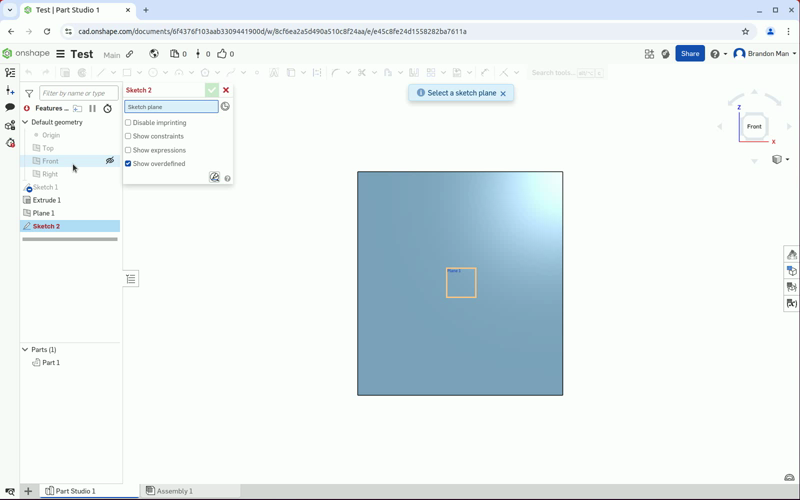
mouse_move(73, 215)
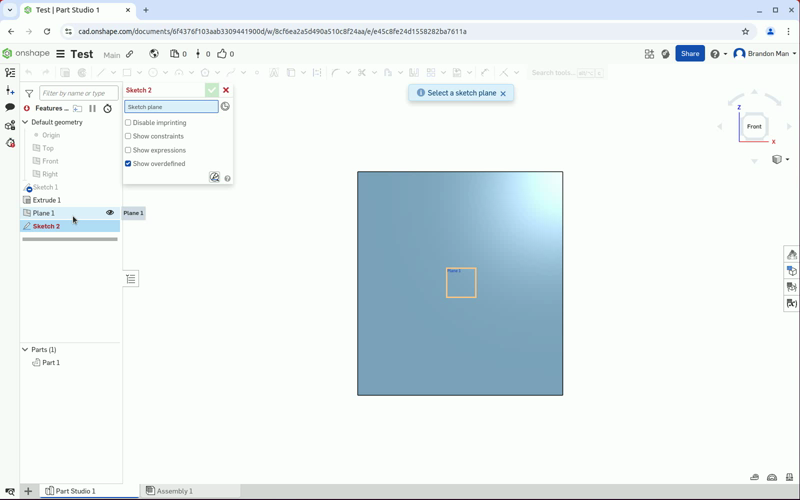
click(73, 215)
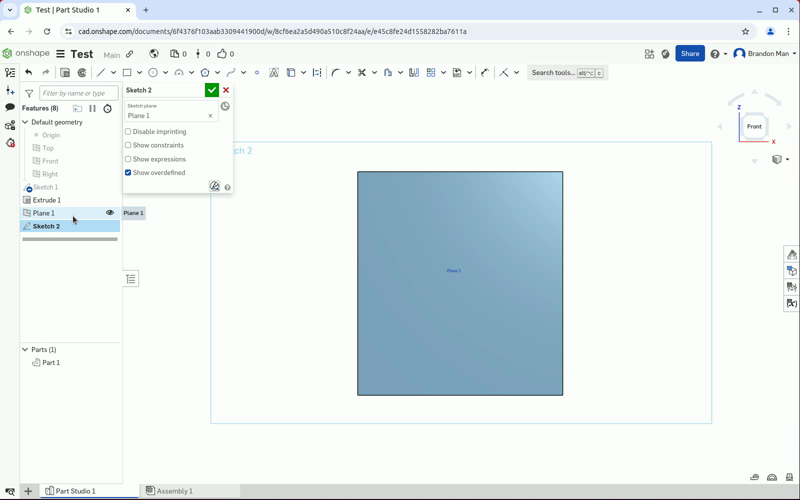
mouse_move(73, 352)
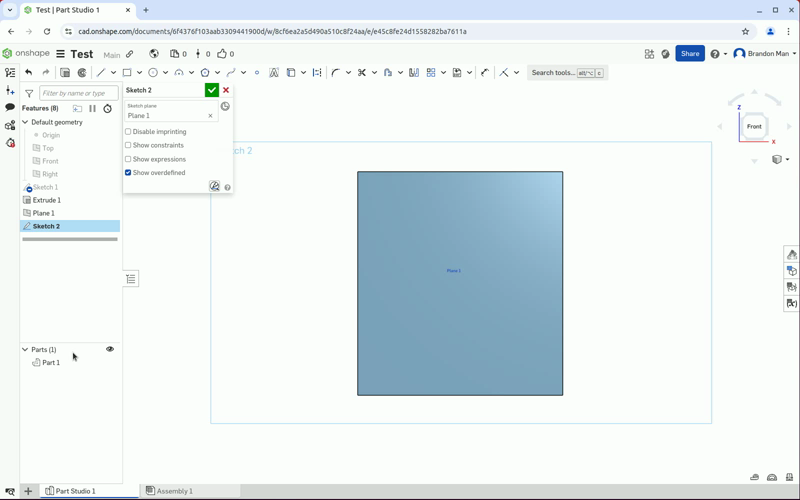
key(y)
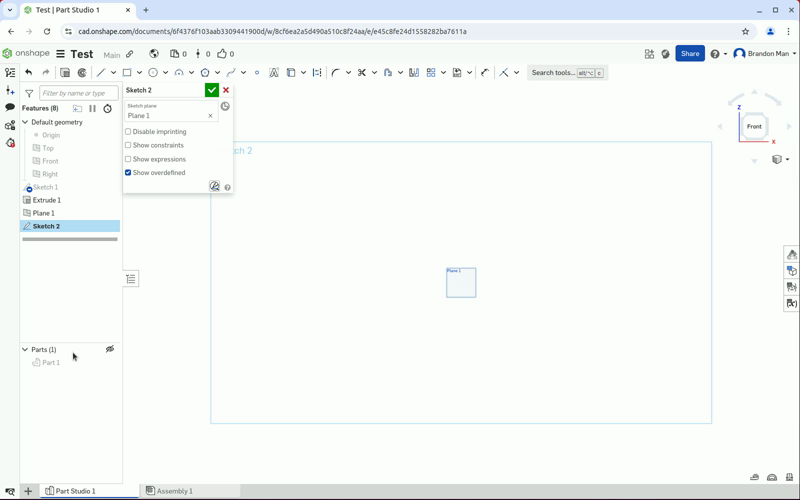
key(l)
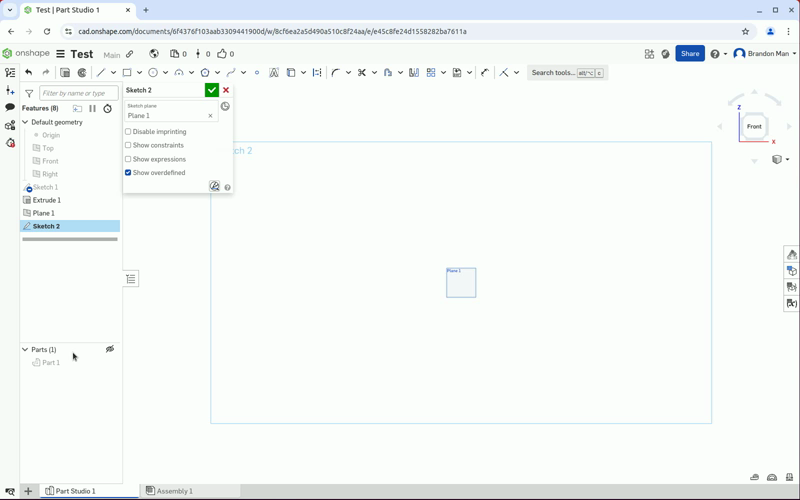
key_down(shift)
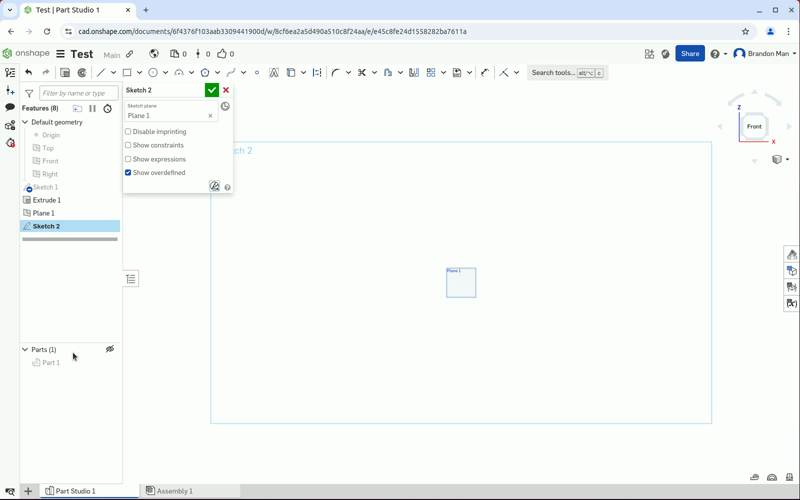
mouse_move(364, 388)
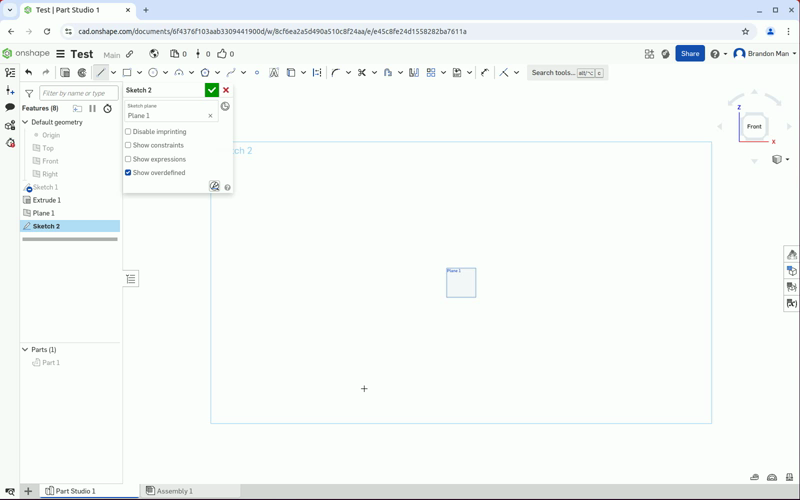
click(364, 388)
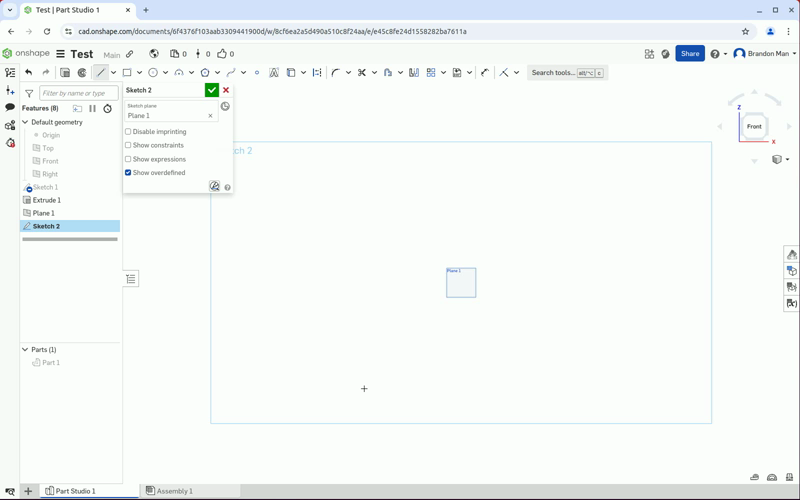
key_up(shift)
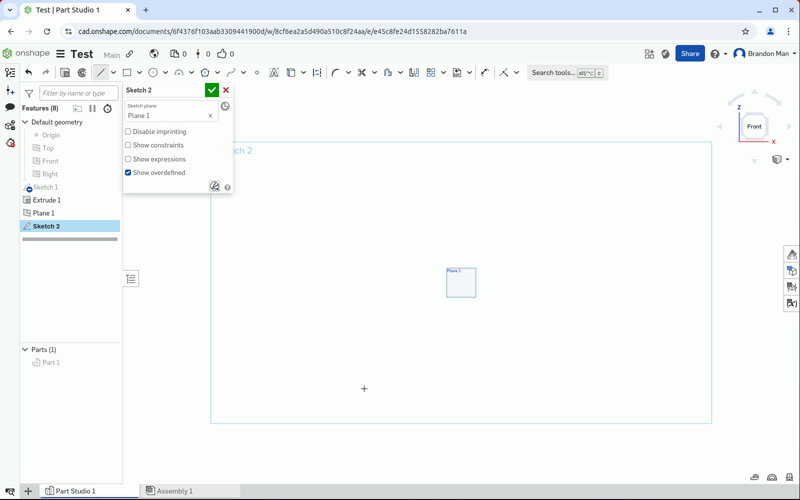
key_down(shift)
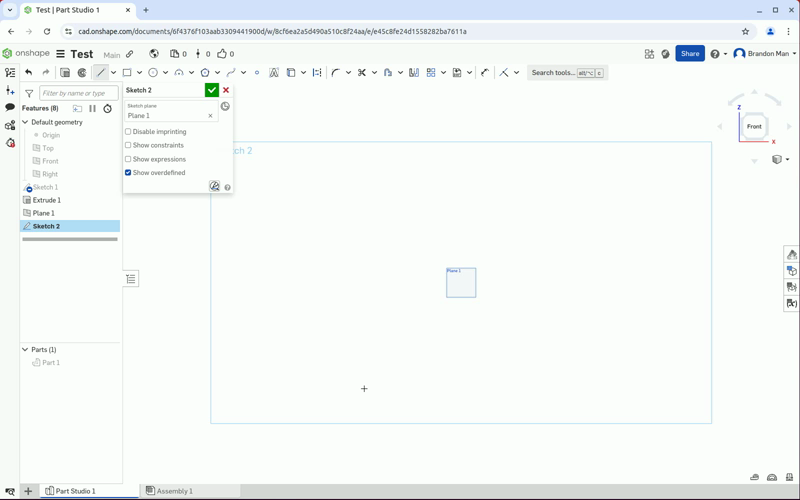
mouse_move(555, 388)
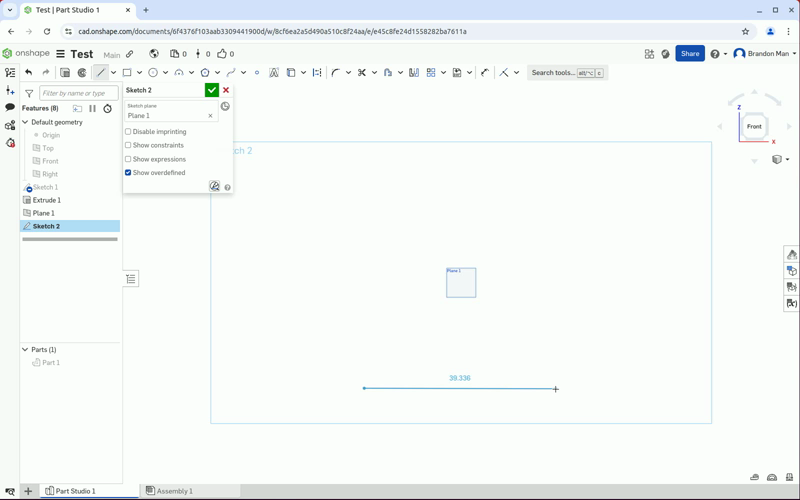
click(555, 388)
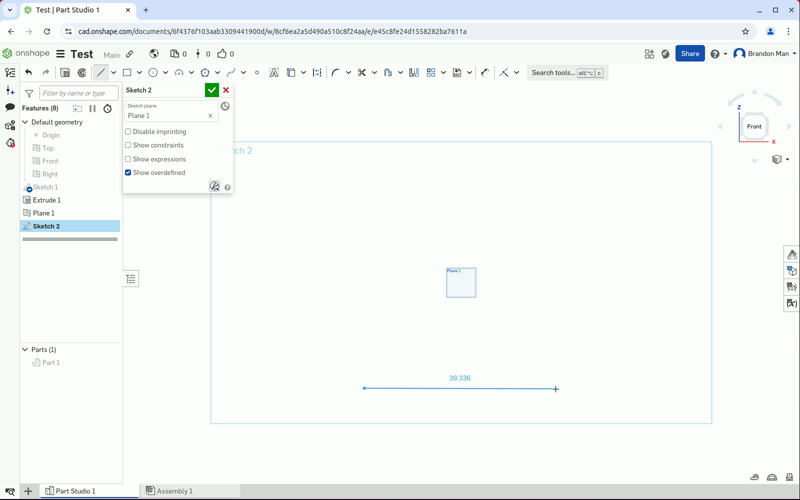
key_up(shift)
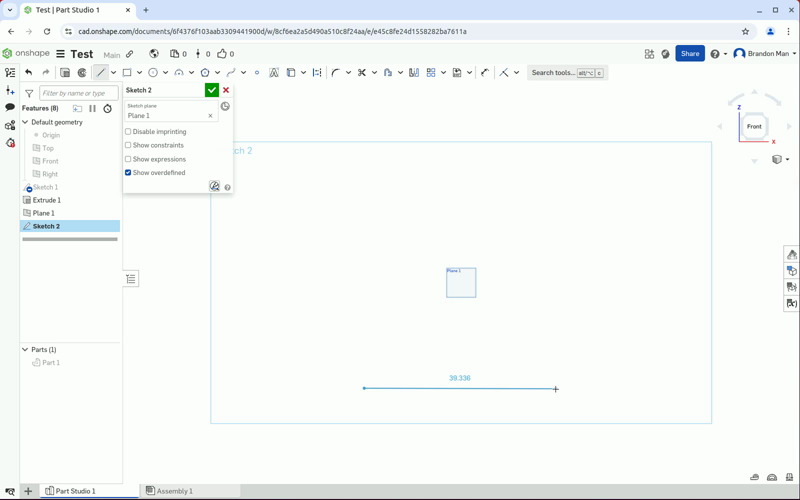
key_down(shift)
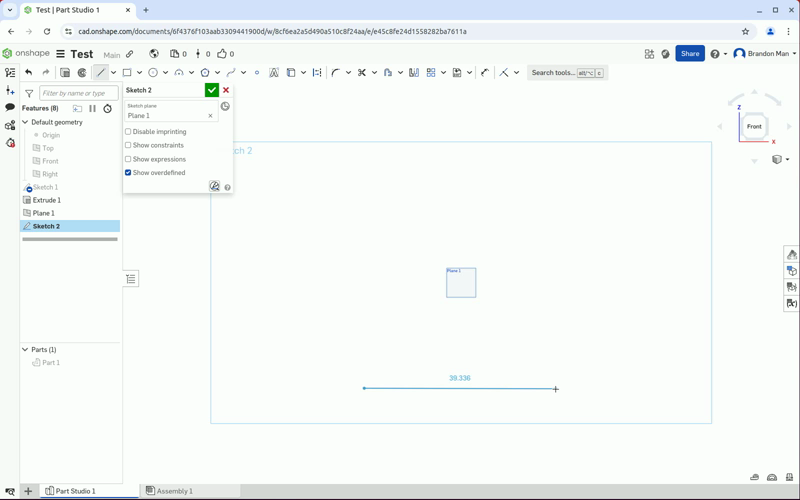
mouse_move(555, 179)
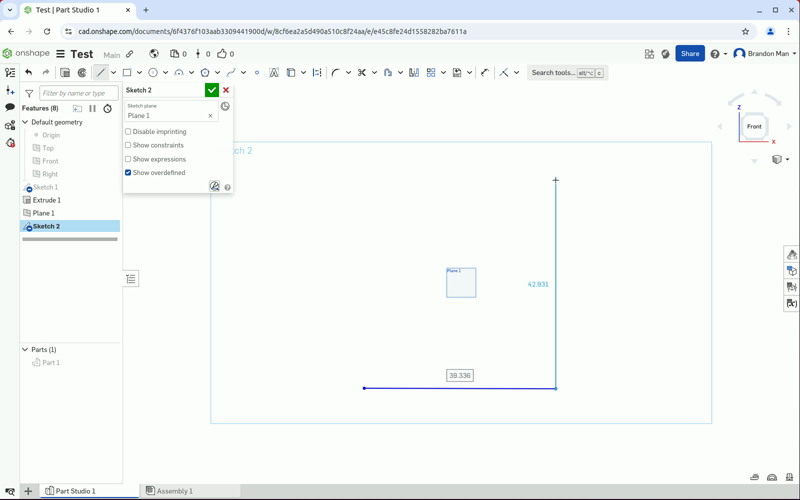
click(555, 179)
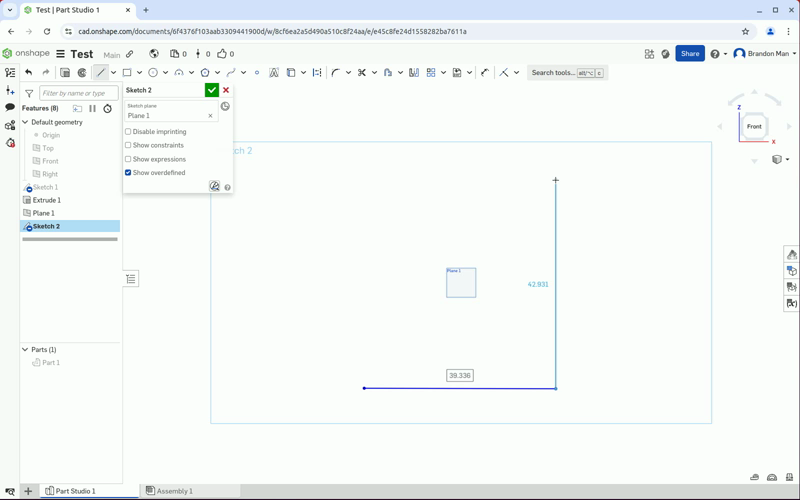
key_up(shift)
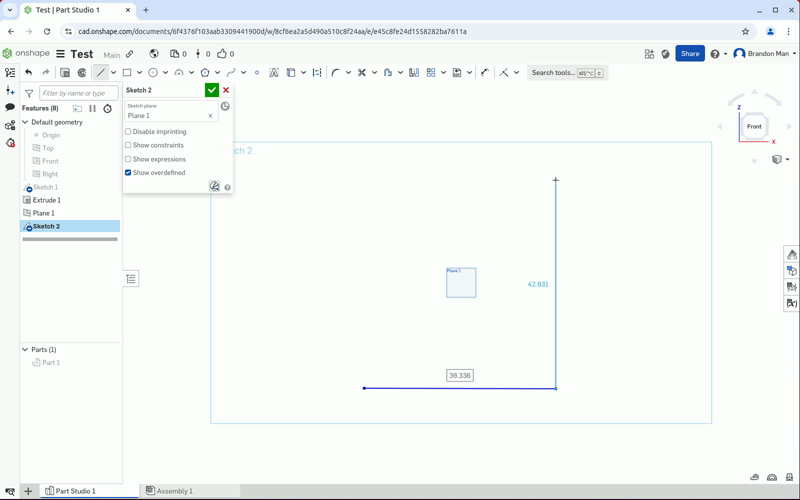
key_down(shift)
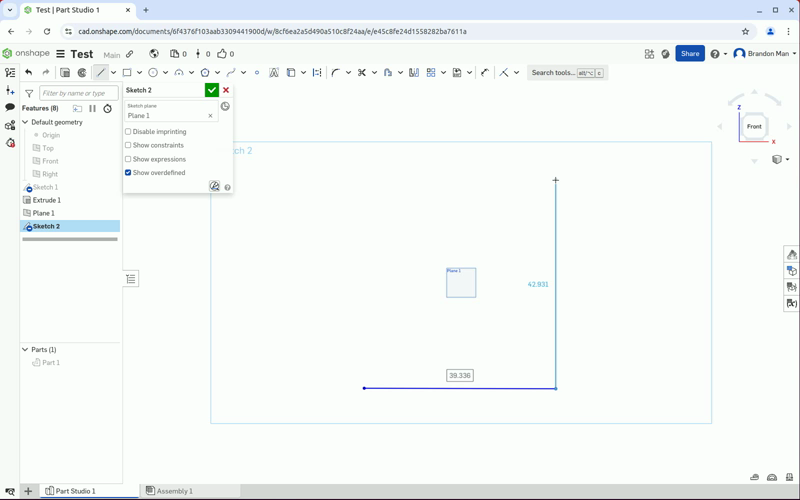
mouse_move(364, 179)
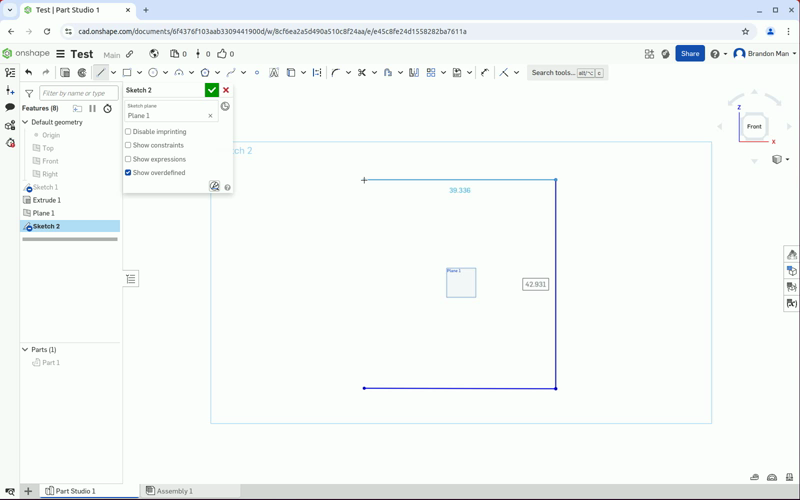
click(364, 179)
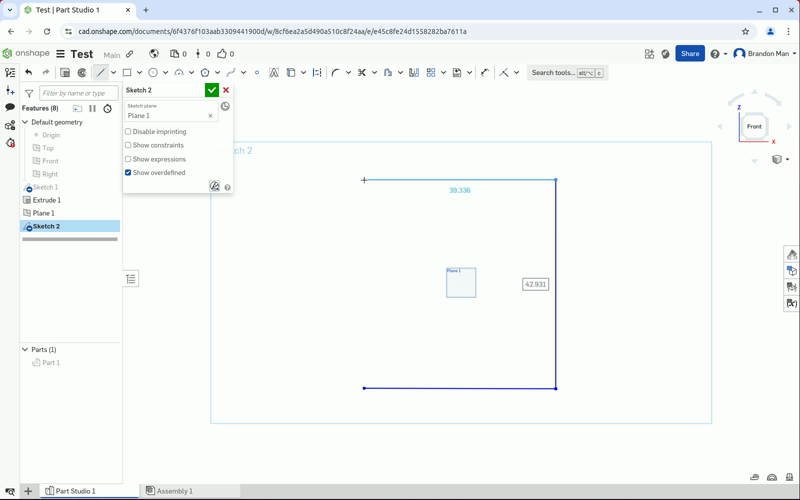
key_up(shift)
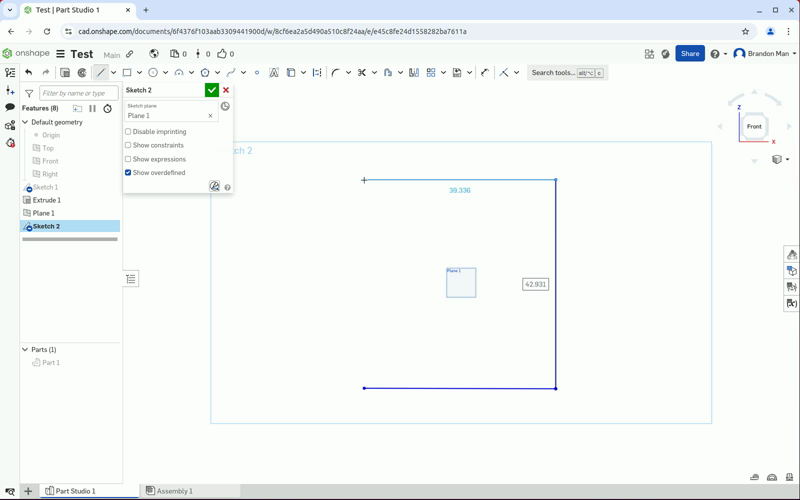
key_down(shift)
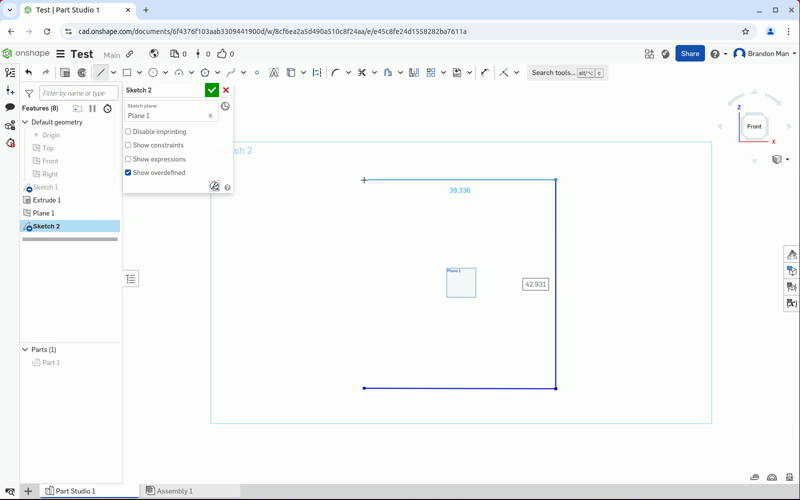
mouse_move(364, 388)
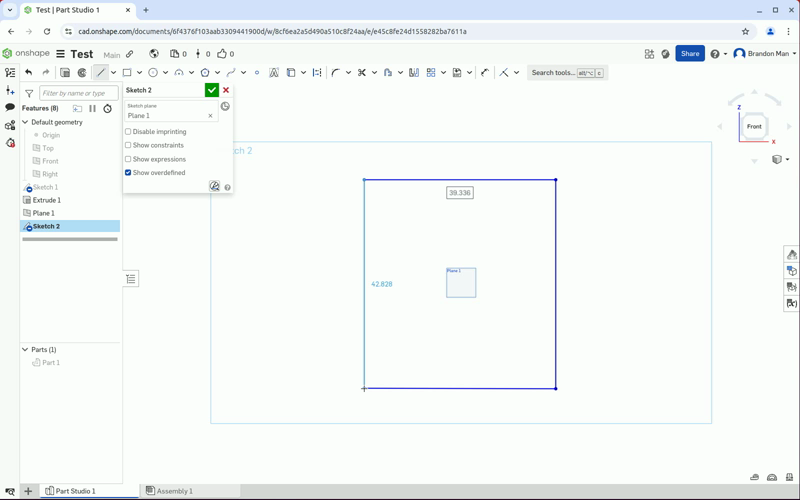
key_up(shift)
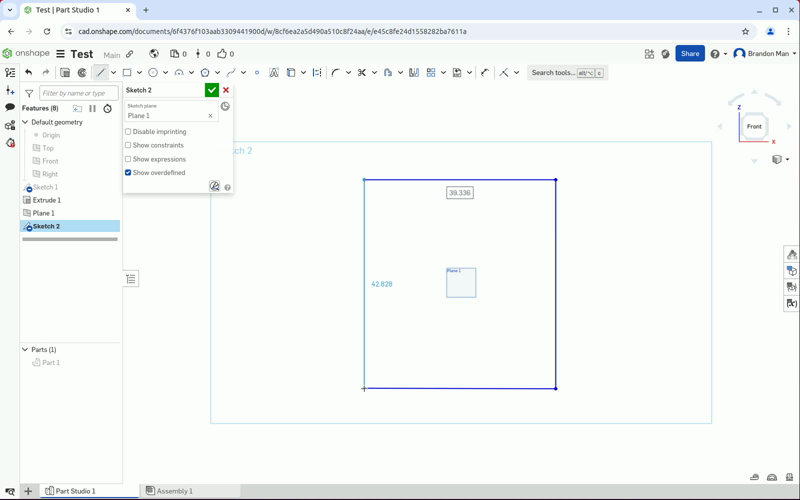
click(364, 388)
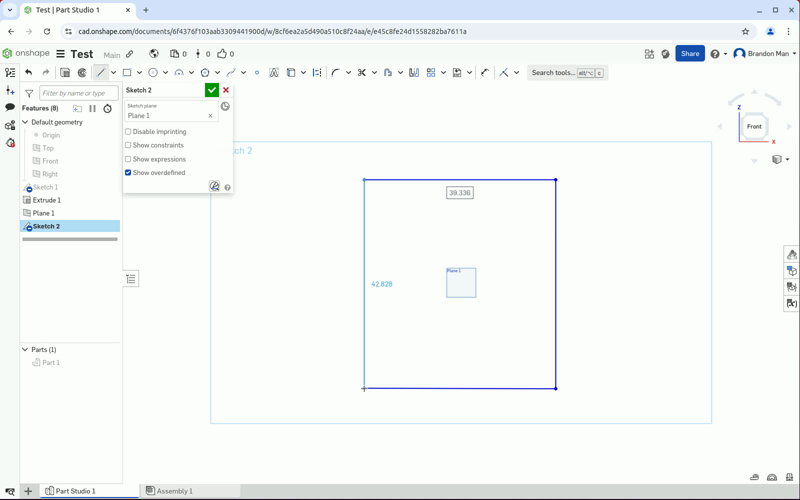
key(esc)
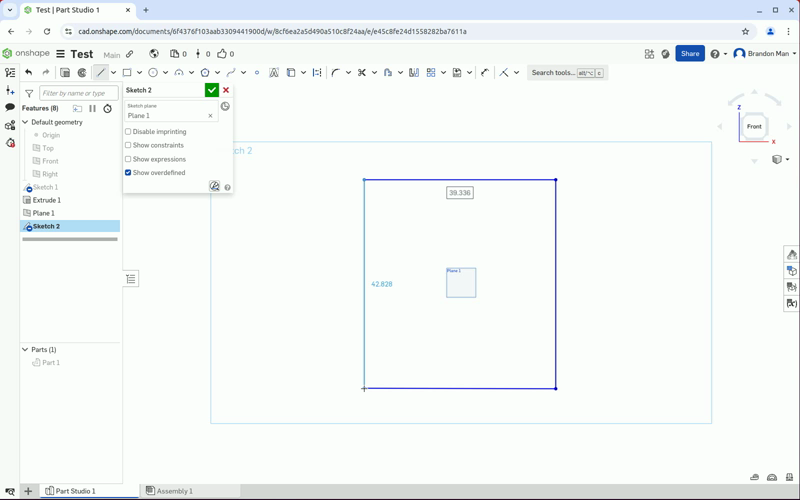
mouse_move(454, 352)
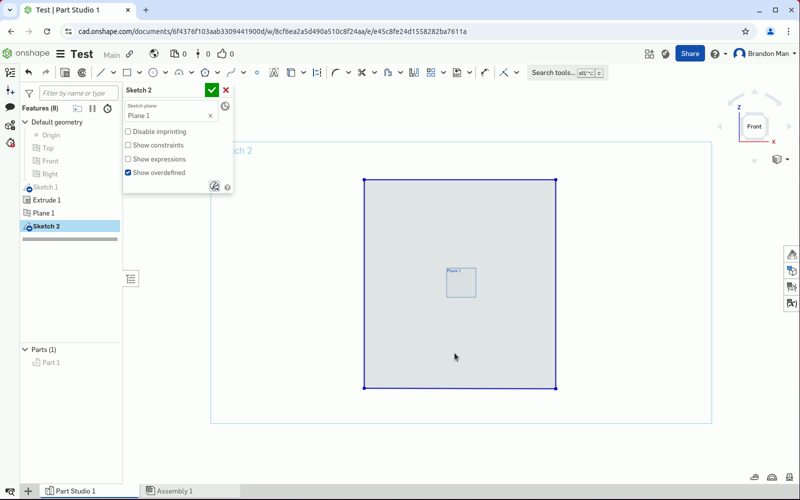
click(454, 352)
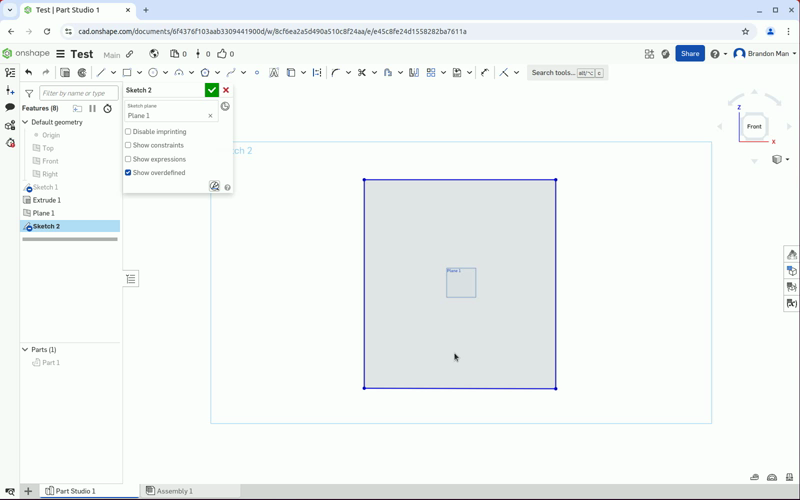
mouse_move(73, 352)
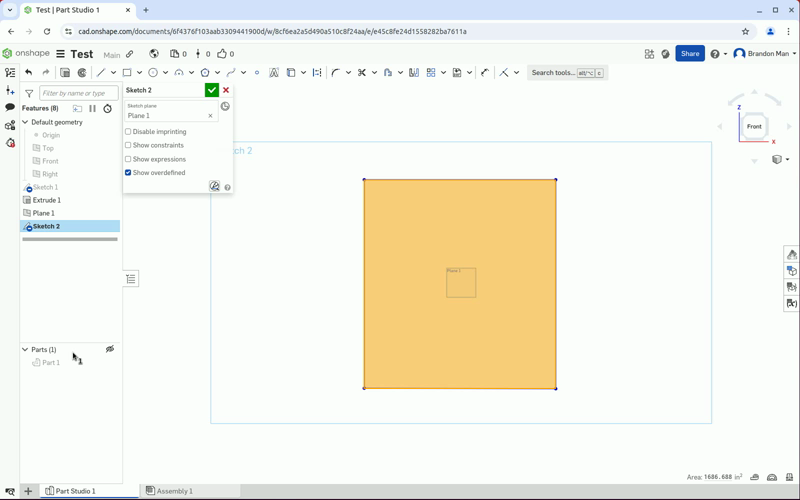
key(shift+y)
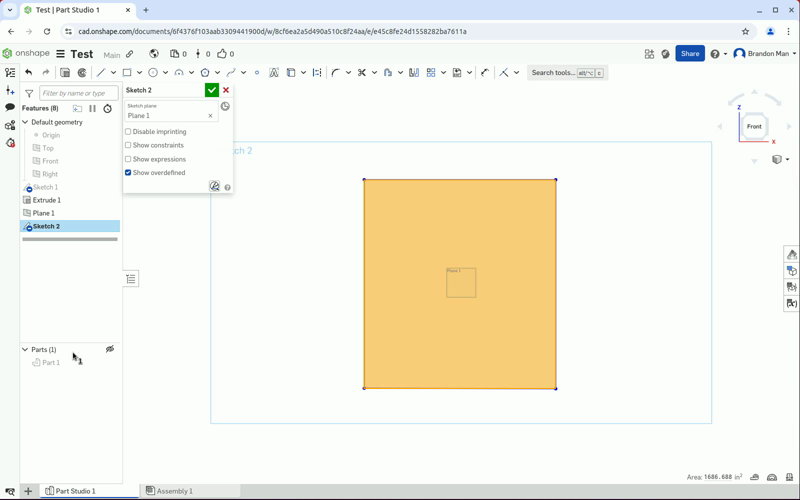
key(shift+e)
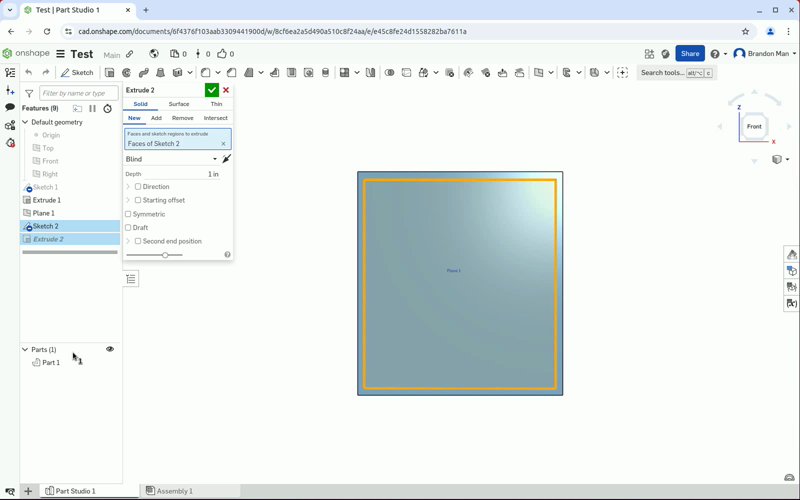
mouse_move(143, 106)
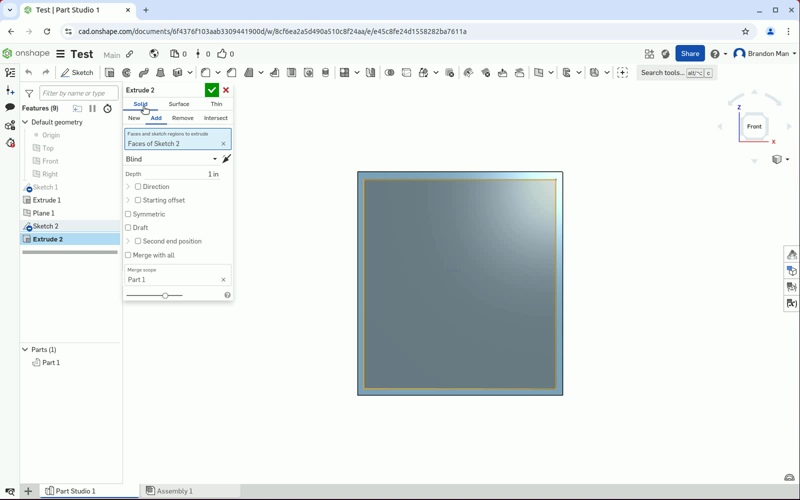
click(143, 106)
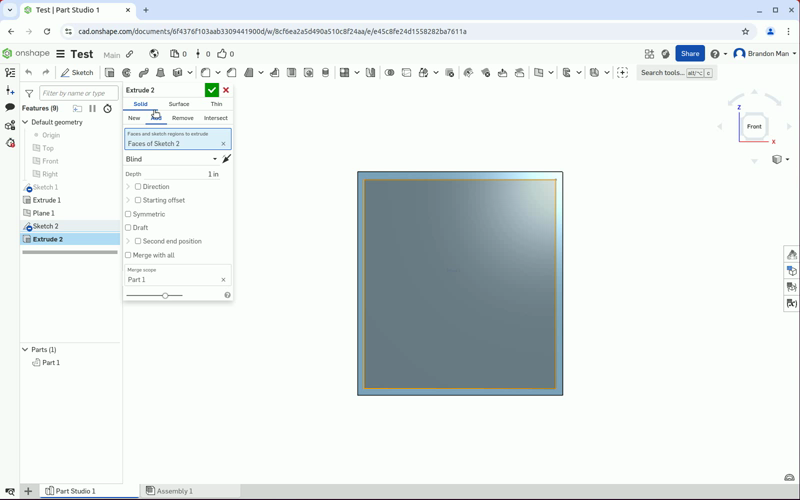
mouse_move(186, 120)
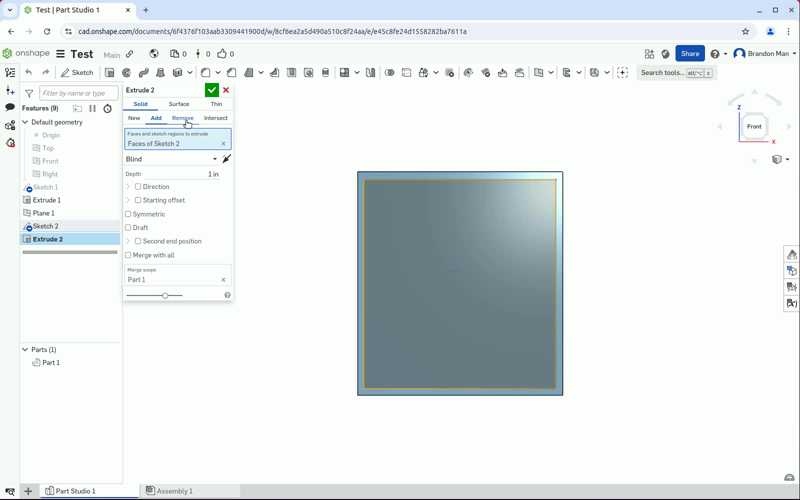
click(186, 120)
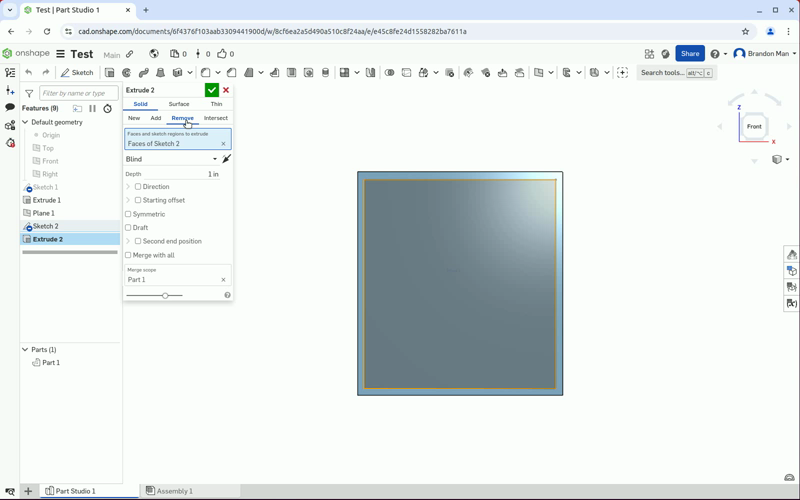
key(tab, 4)
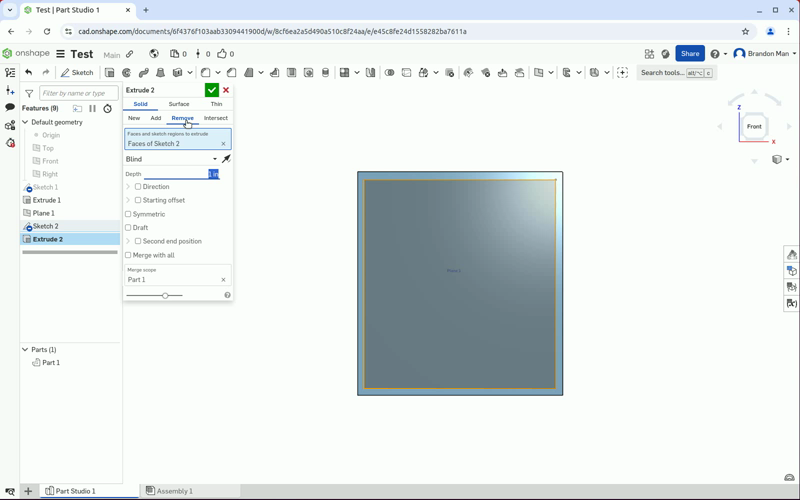
text(2.407)
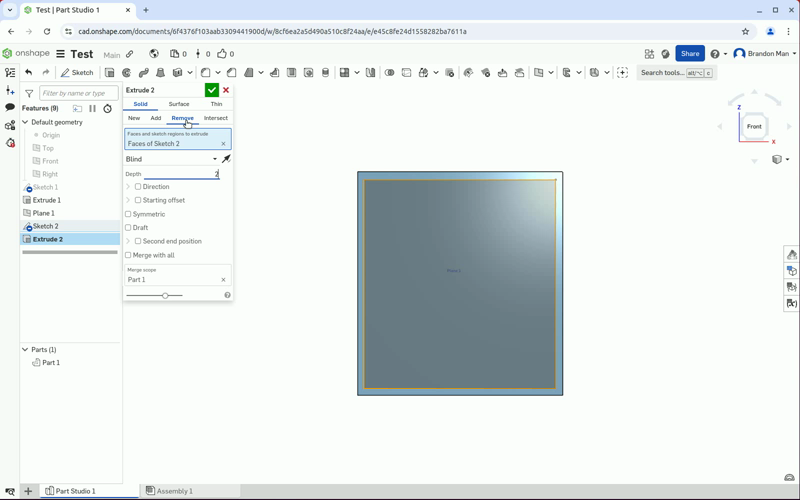
key(tab, 6)
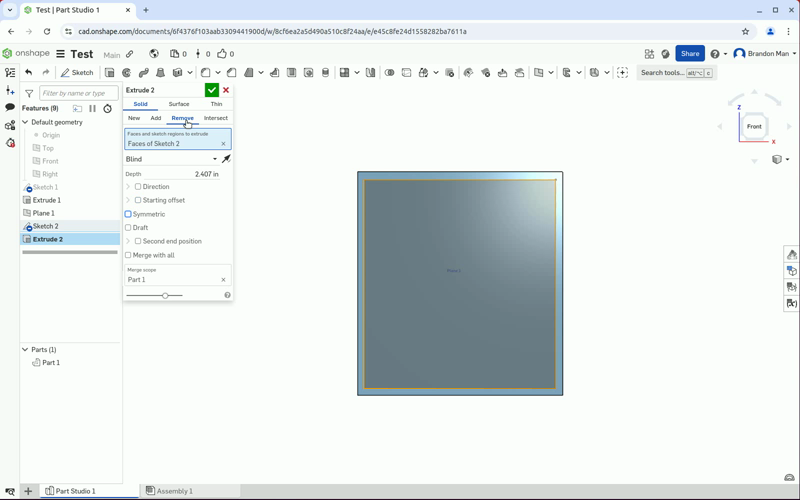
key(space)
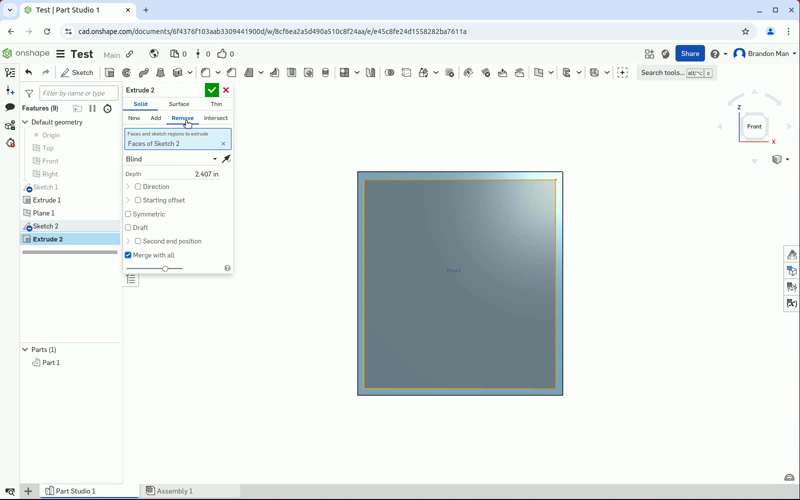
key(enter)
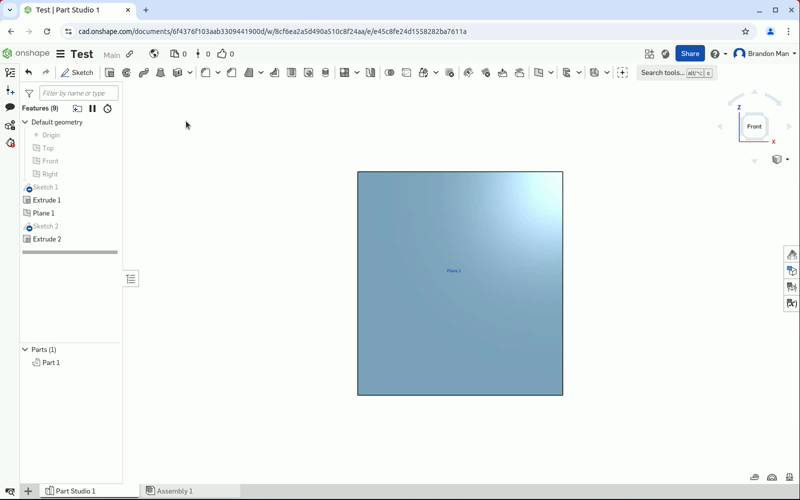
key(shift+h)
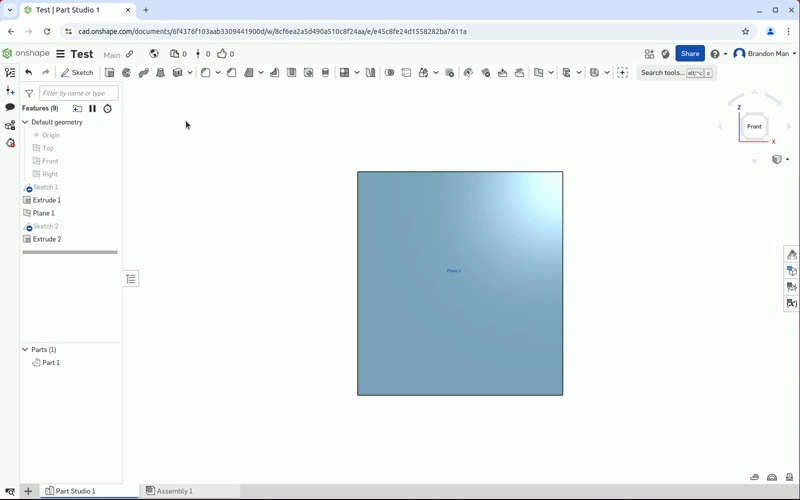
key(shift+h)
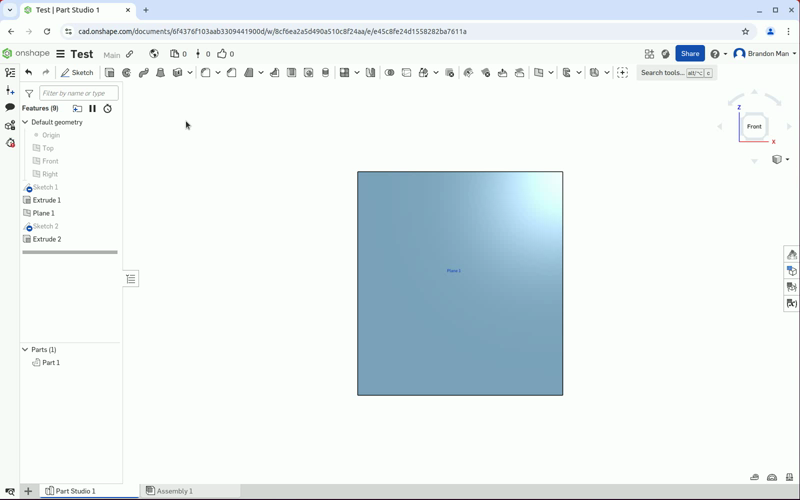
key(shift+7)
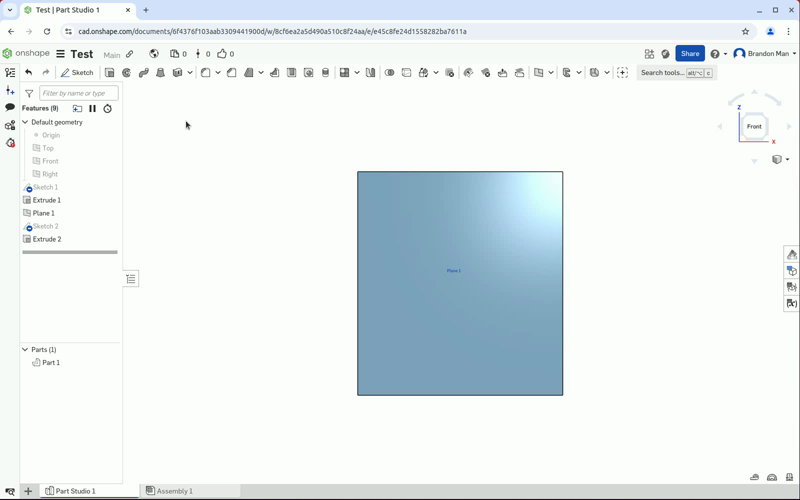
key(left, 2)
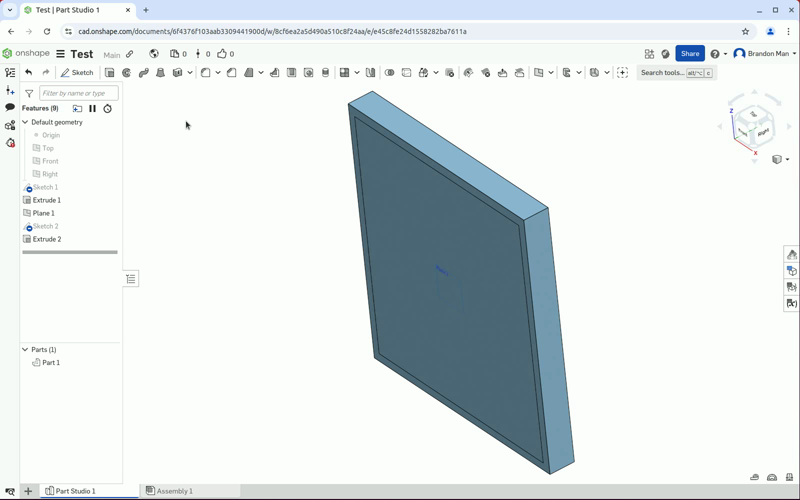
key(down, 2)
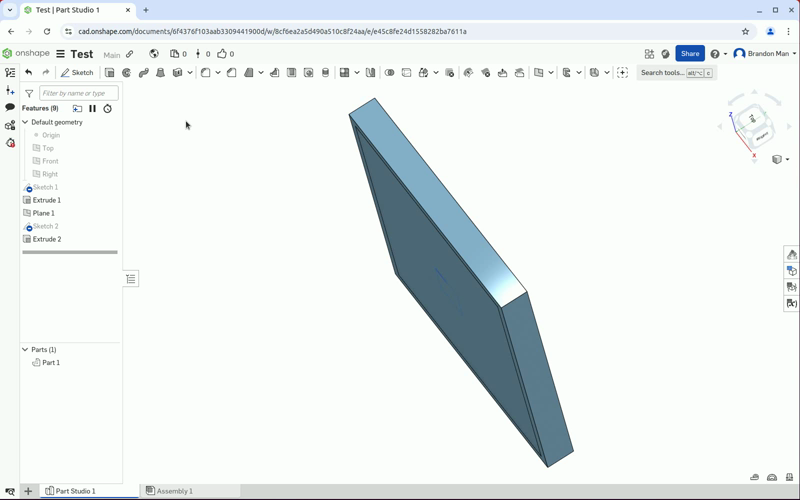
key(up, 2)
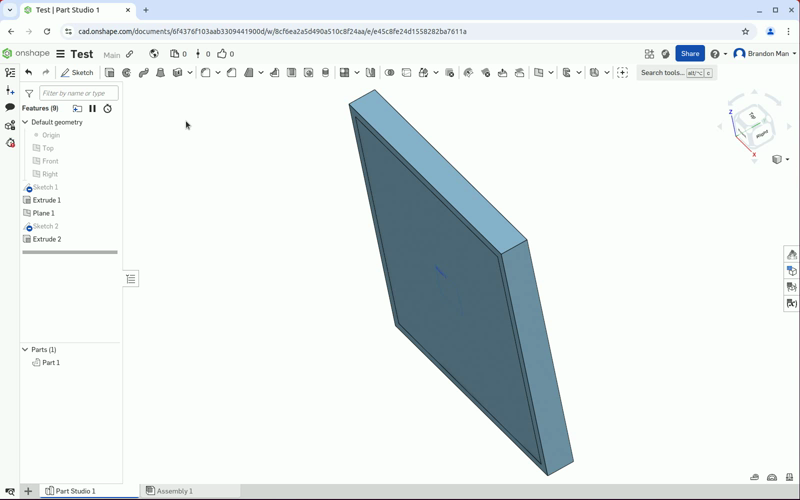
key(right, 2)
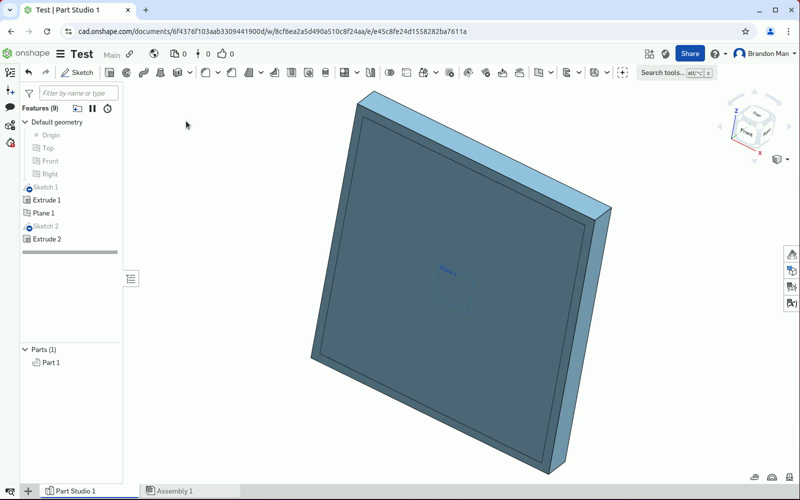
mouse_move(73, 189)
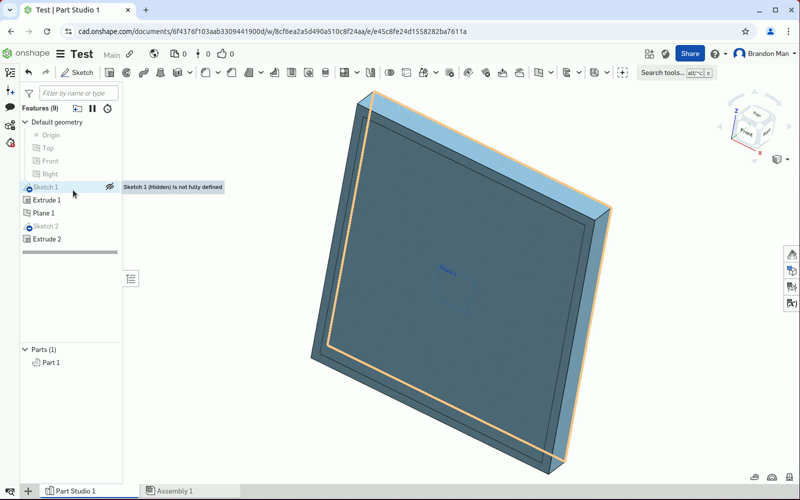
click(73, 189)